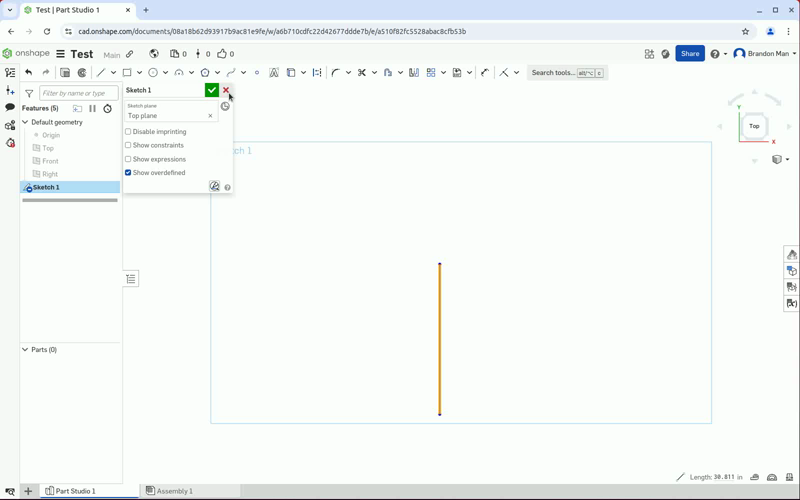
key(shift+h)
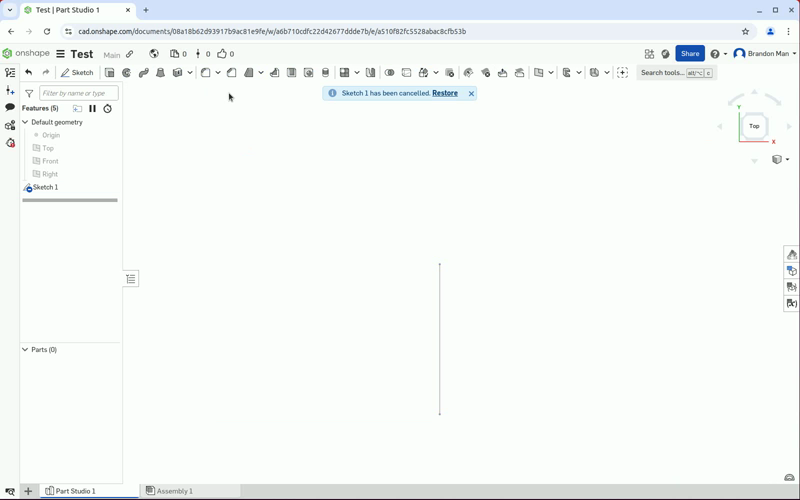
key(shift+s)
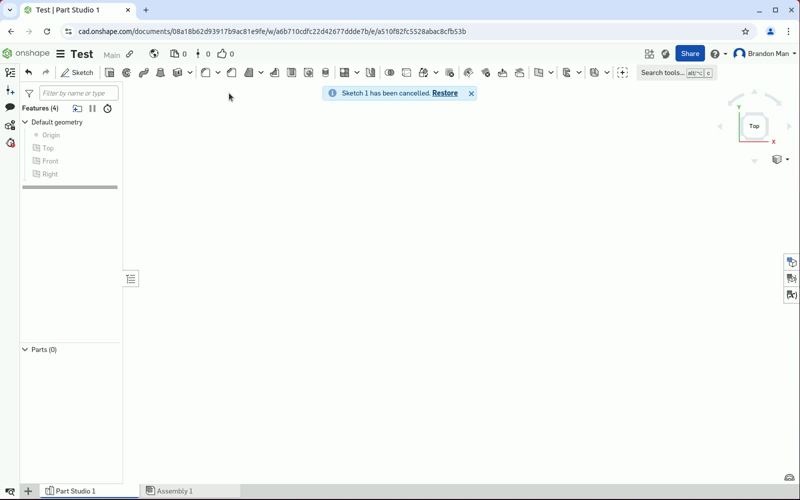
mouse_move(73, 150)
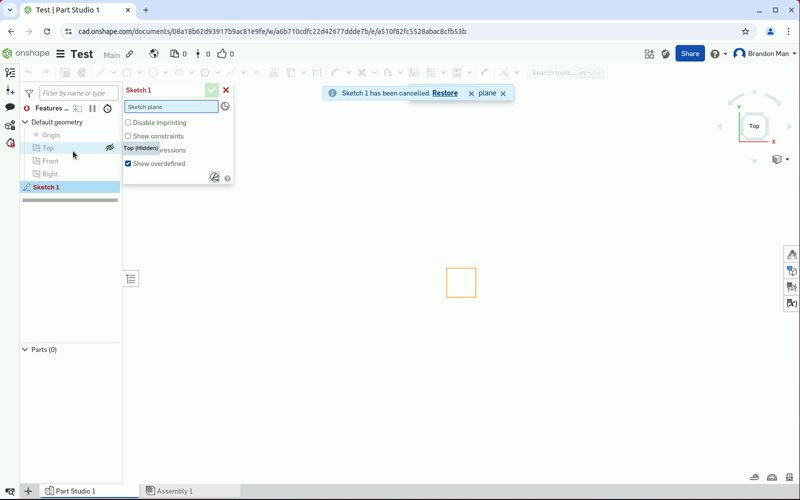
click(73, 150)
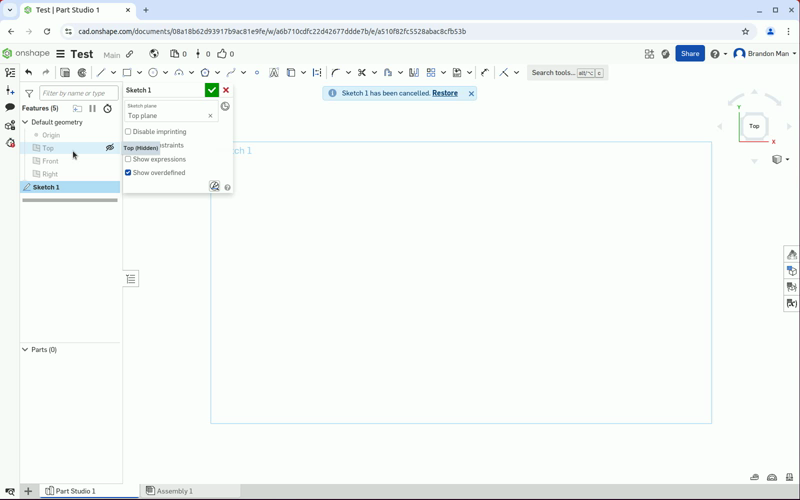
mouse_move(73, 352)
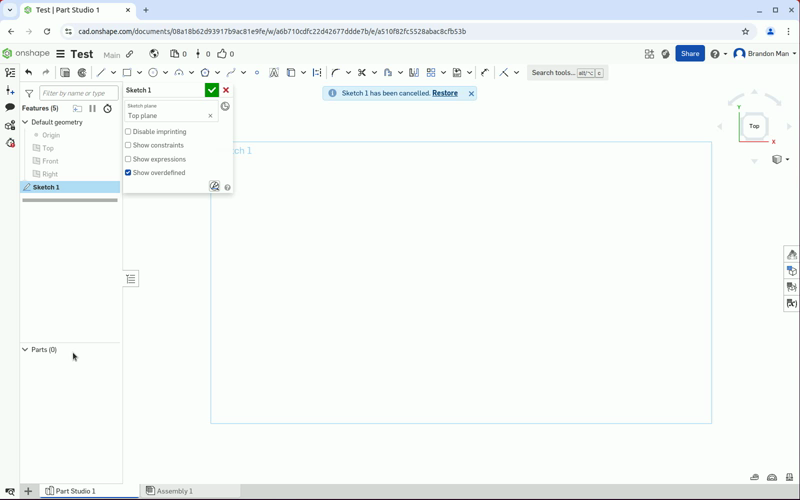
key(y)
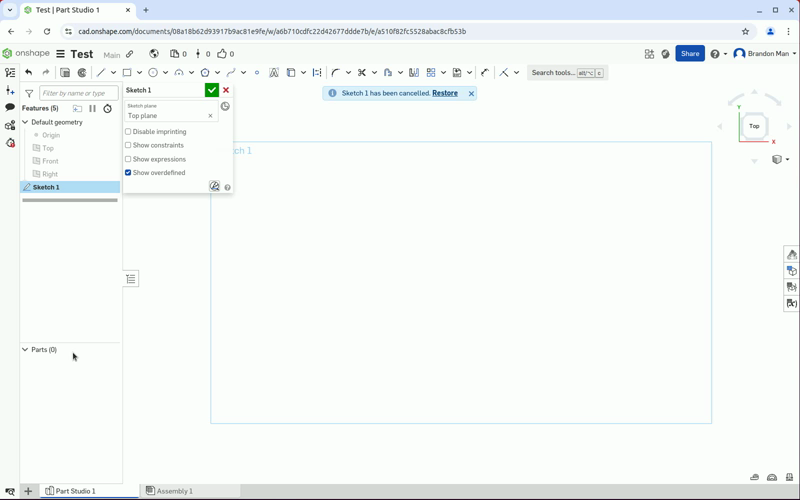
key(c)
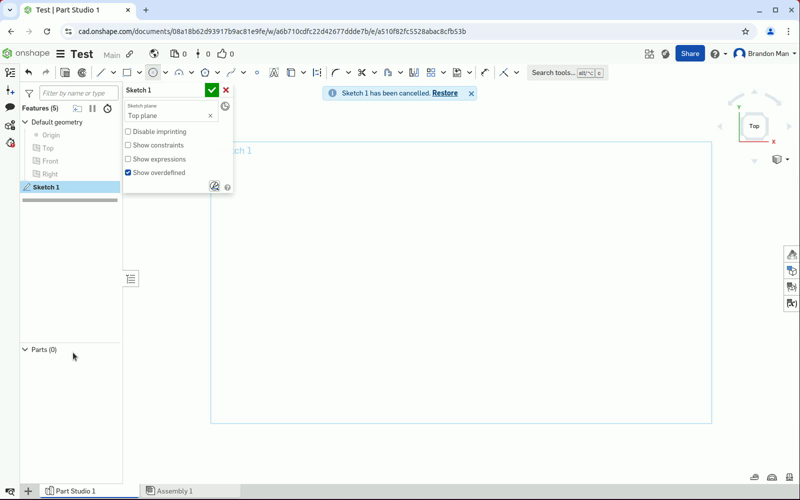
key_down(shift)
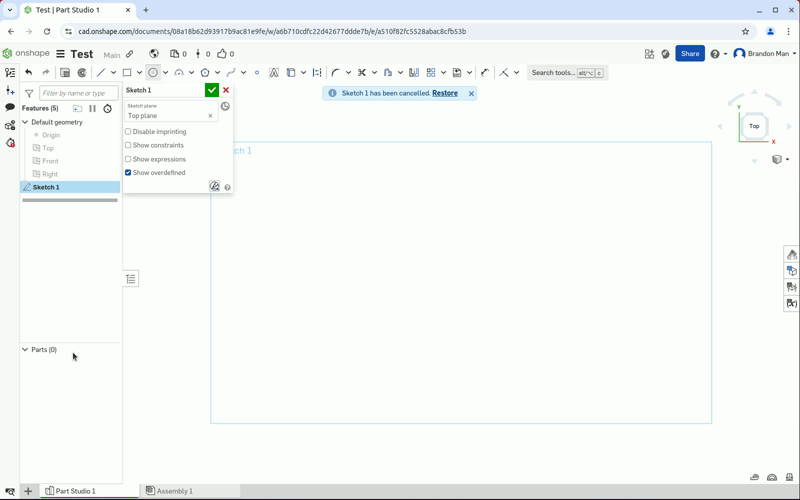
mouse_move(461, 357)
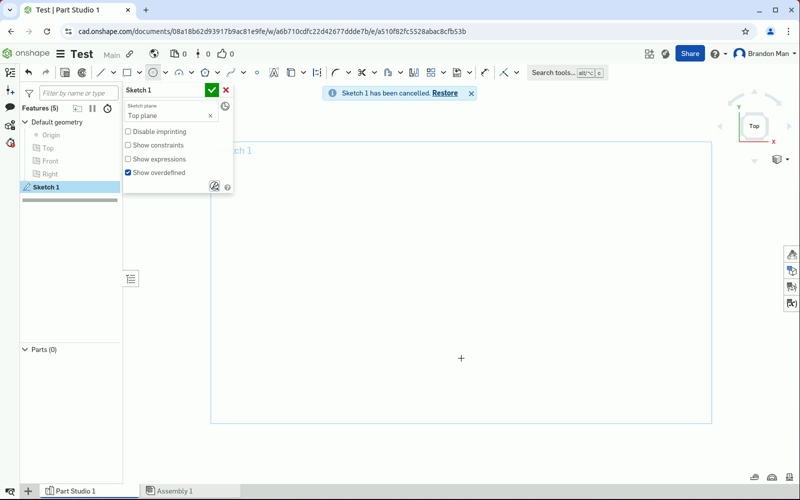
click(461, 357)
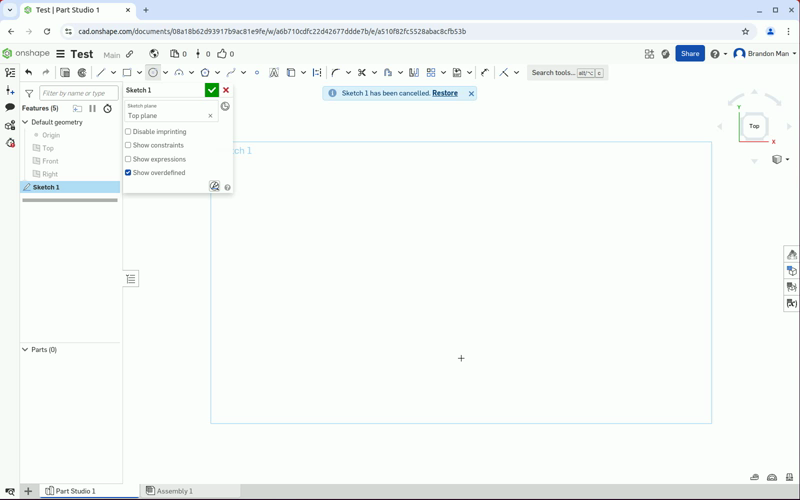
key_up(shift)
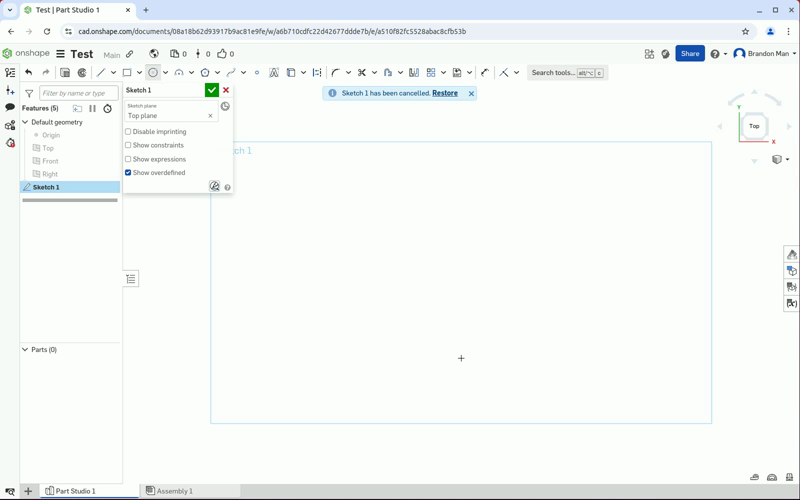
mouse_move(499, 357)
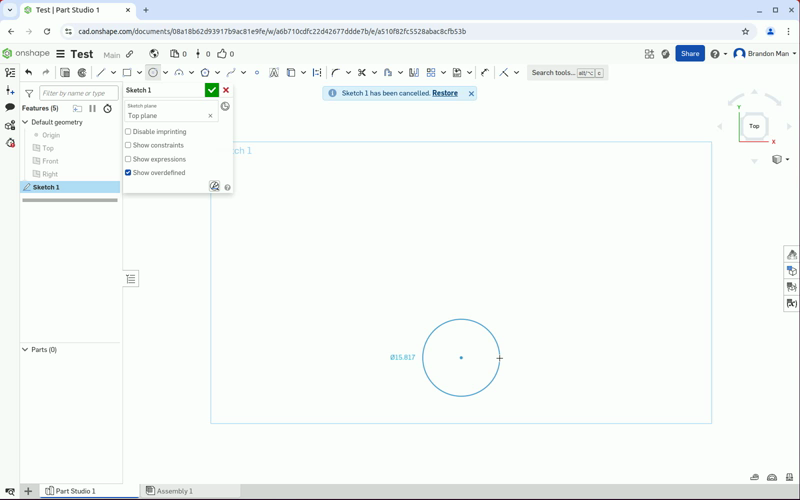
click(499, 357)
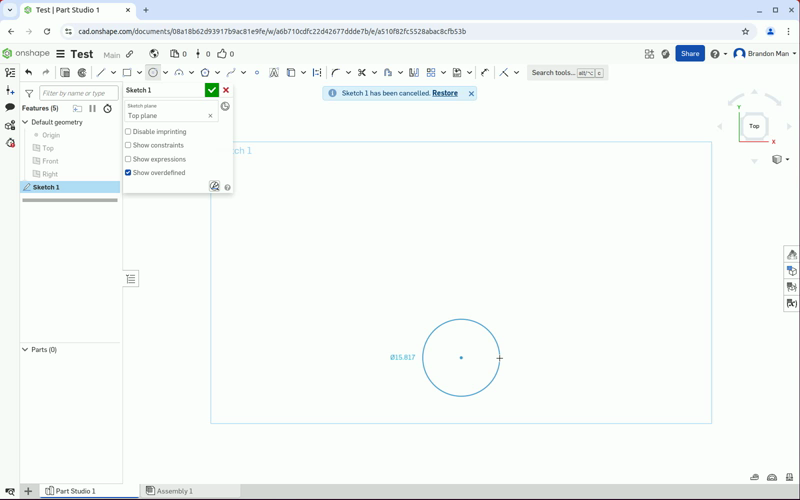
key(esc)
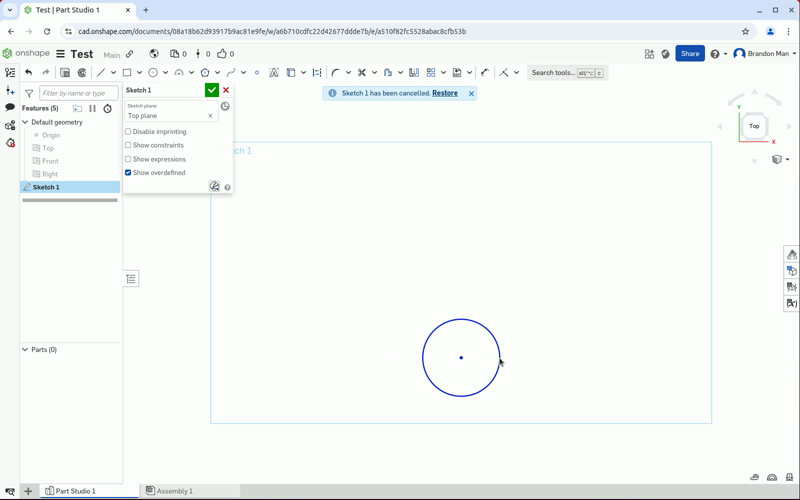
key(c)
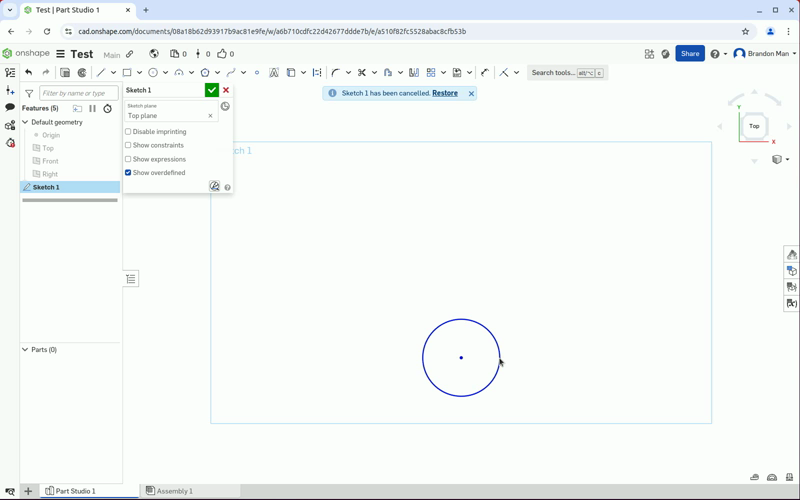
key_down(shift)
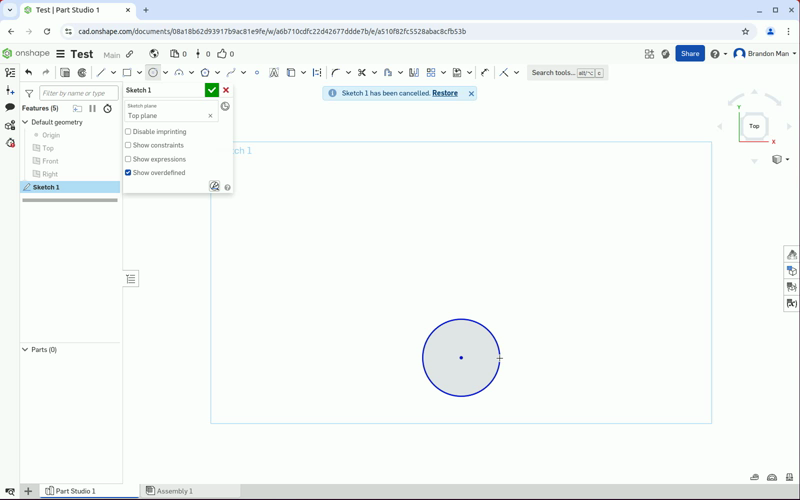
mouse_move(461, 357)
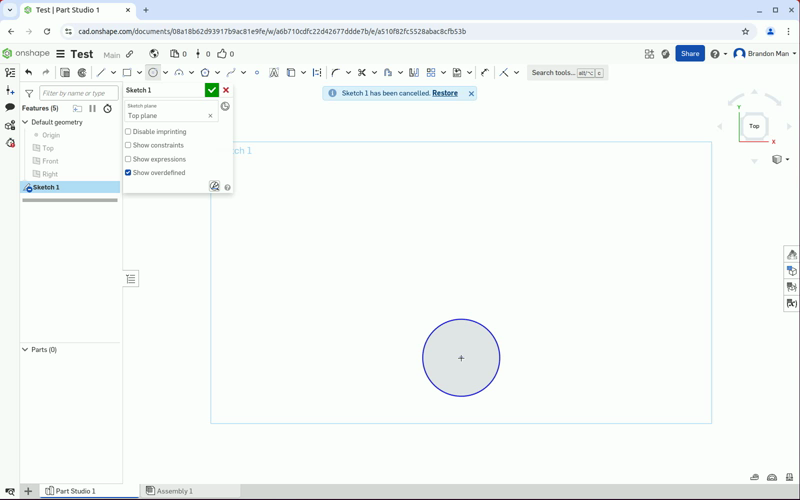
click(461, 357)
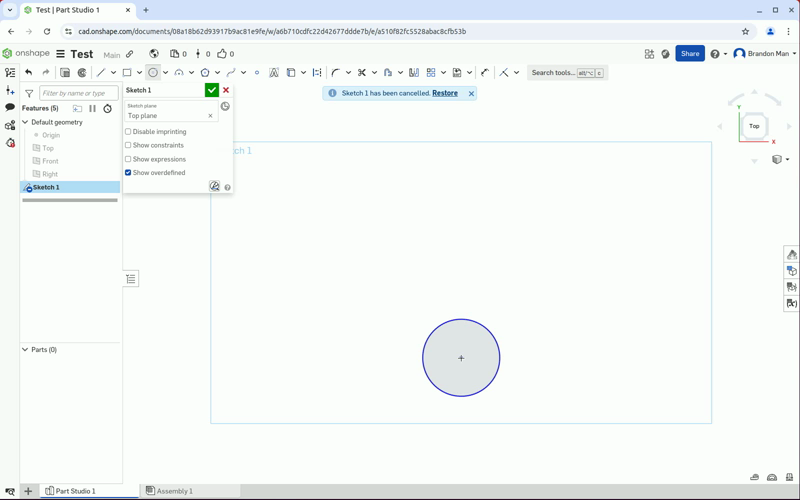
key_up(shift)
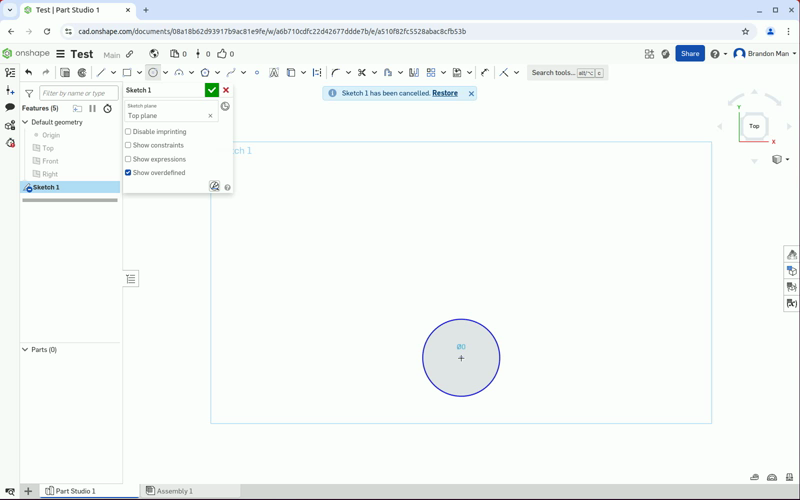
mouse_move(493, 357)
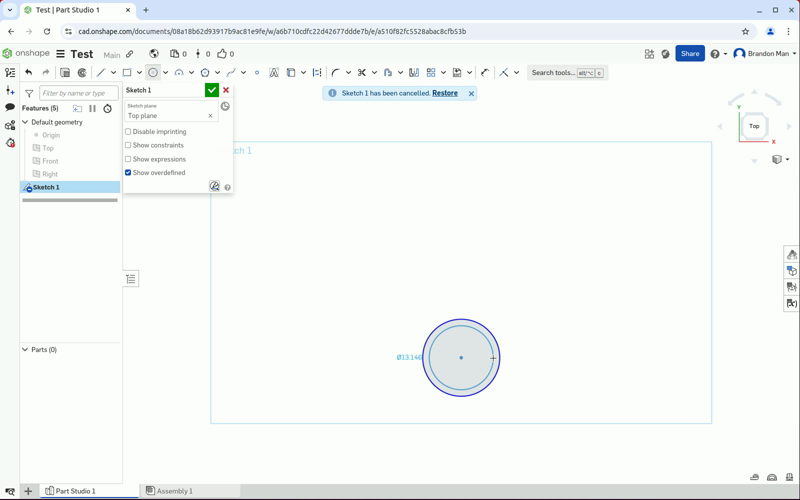
click(493, 357)
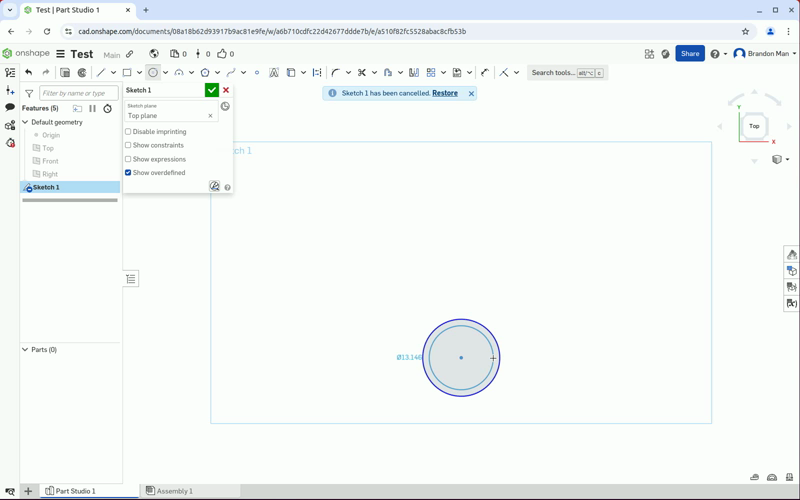
key(esc)
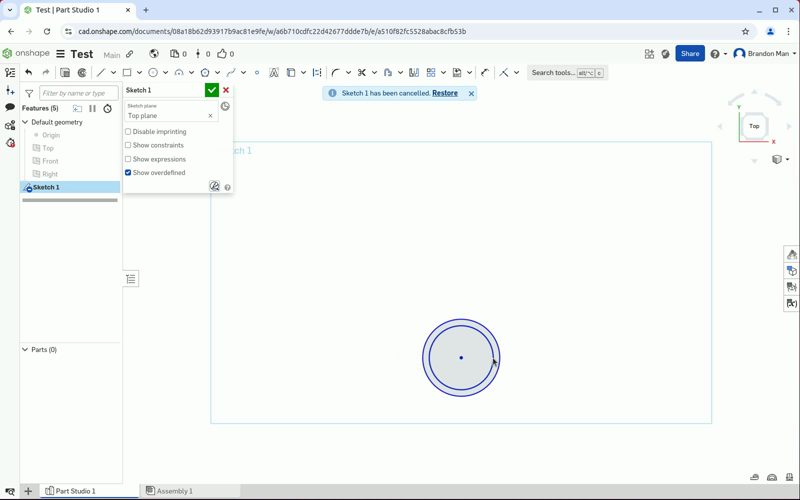
mouse_move(427, 373)
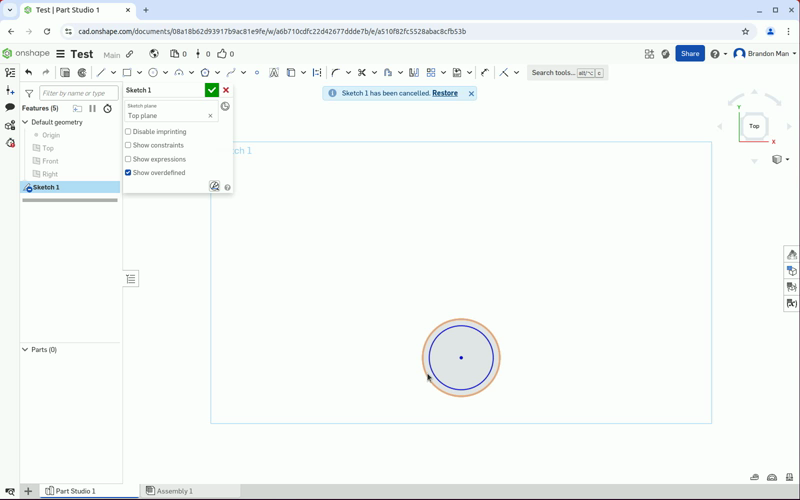
scroll(6)
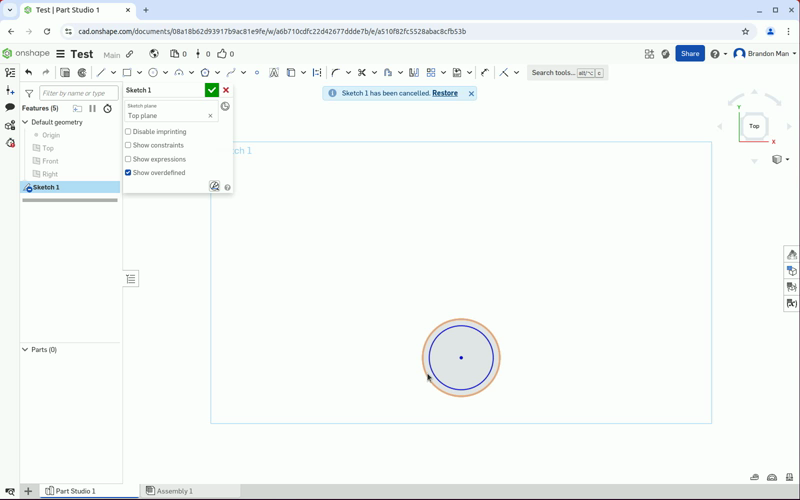
scroll(6)
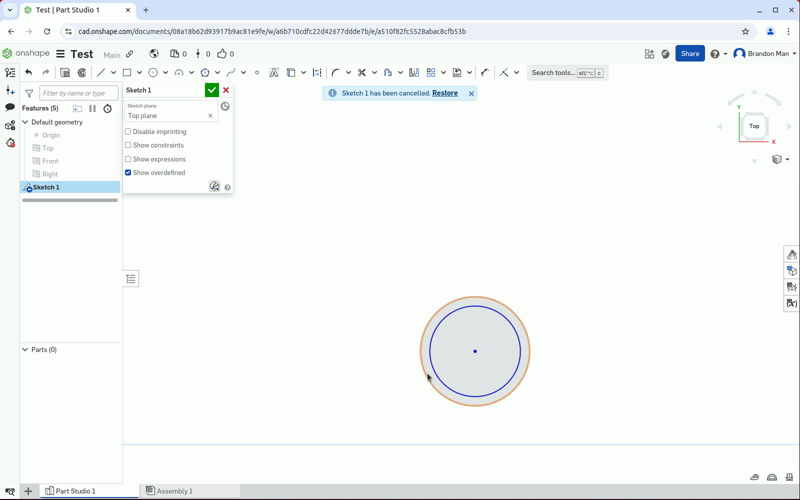
scroll(6)
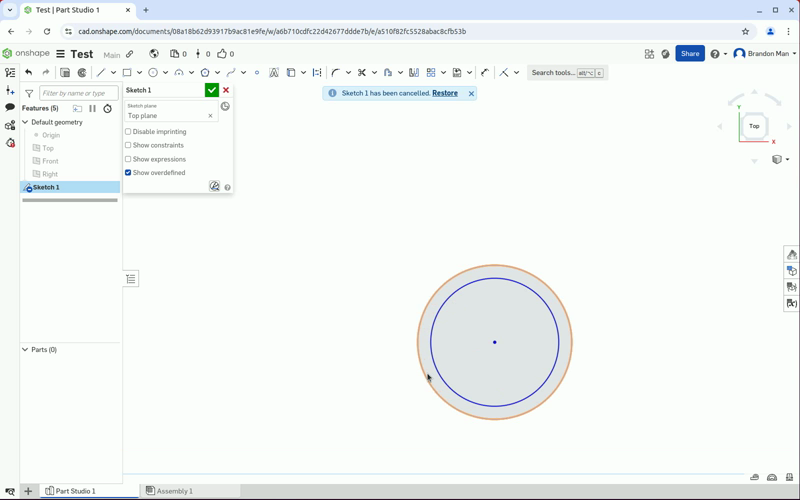
scroll(6)
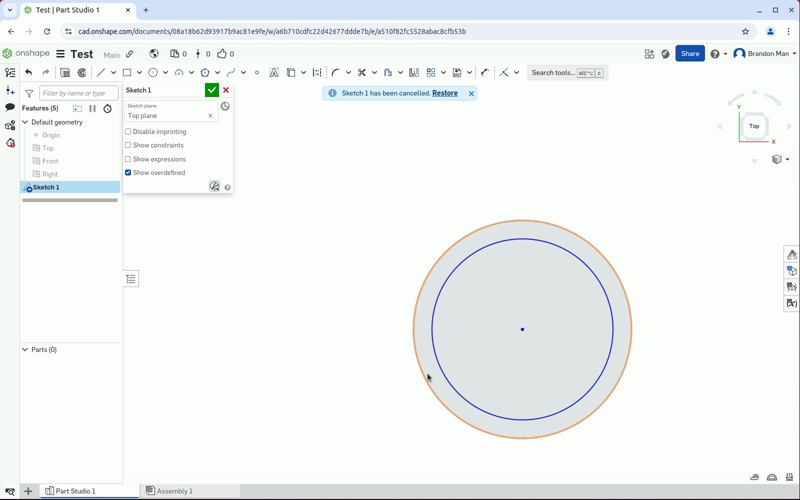
scroll(6)
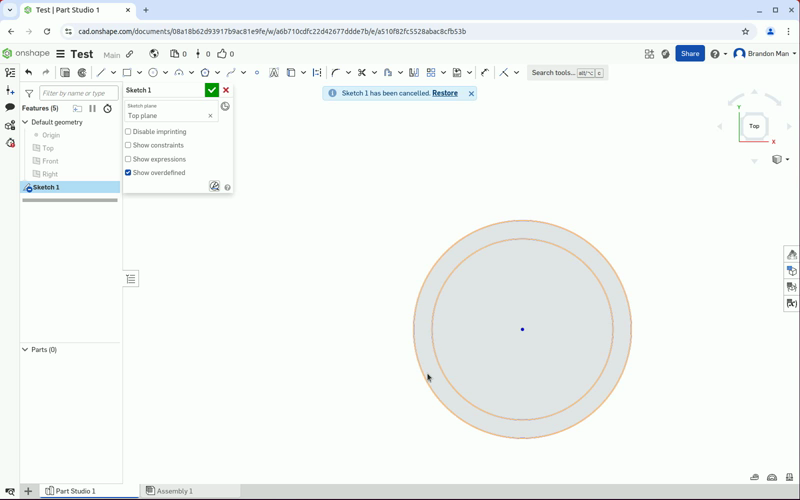
scroll(6)
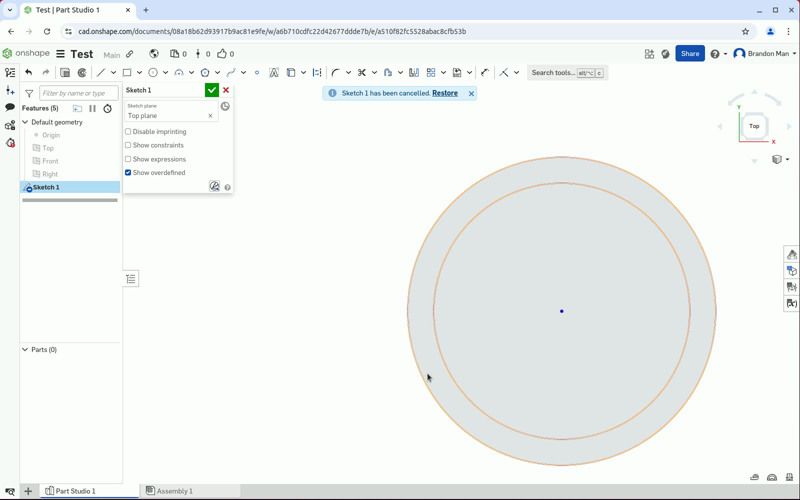
scroll(6)
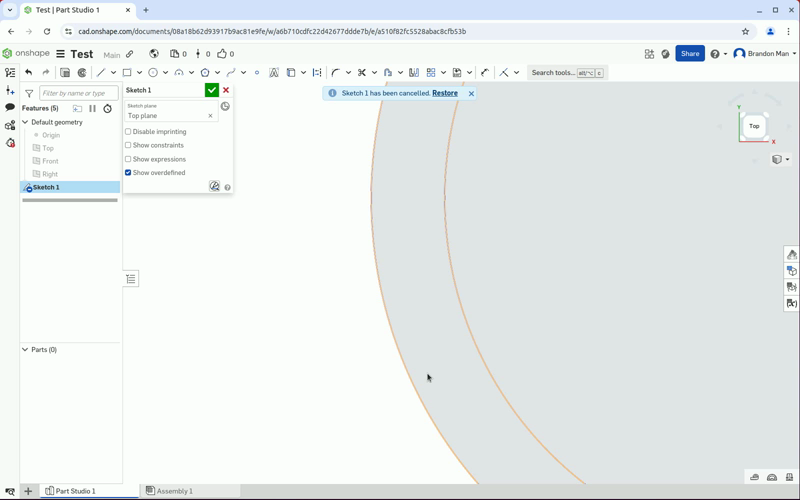
click(427, 373)
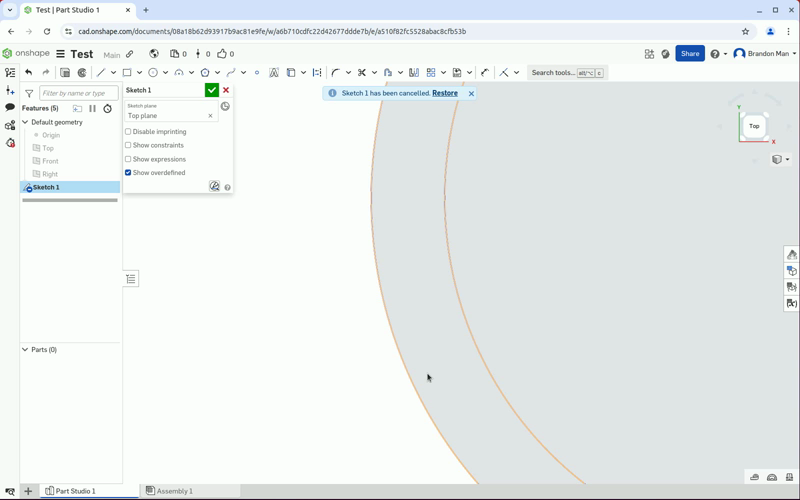
scroll(-6)
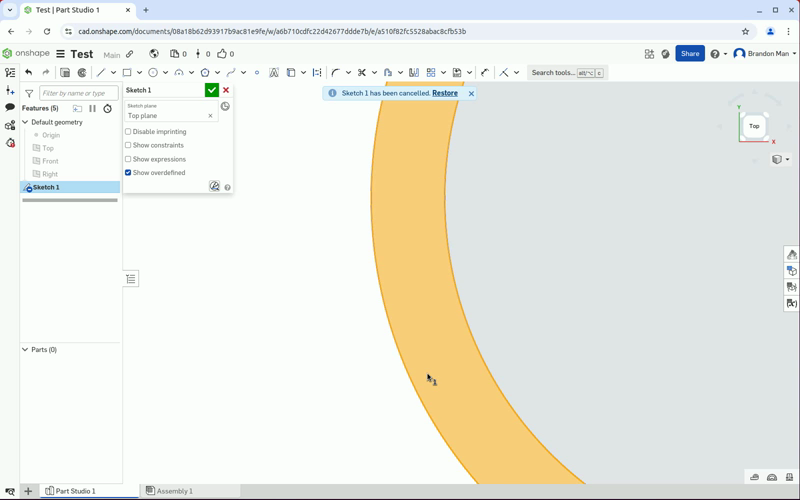
scroll(-6)
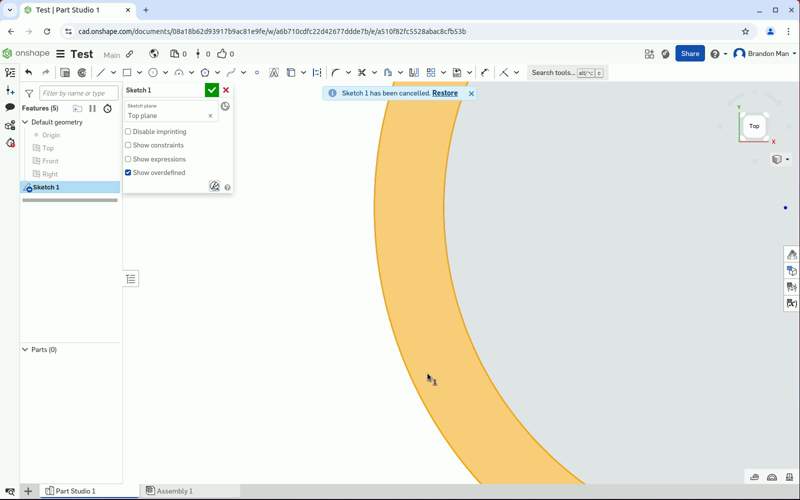
scroll(-6)
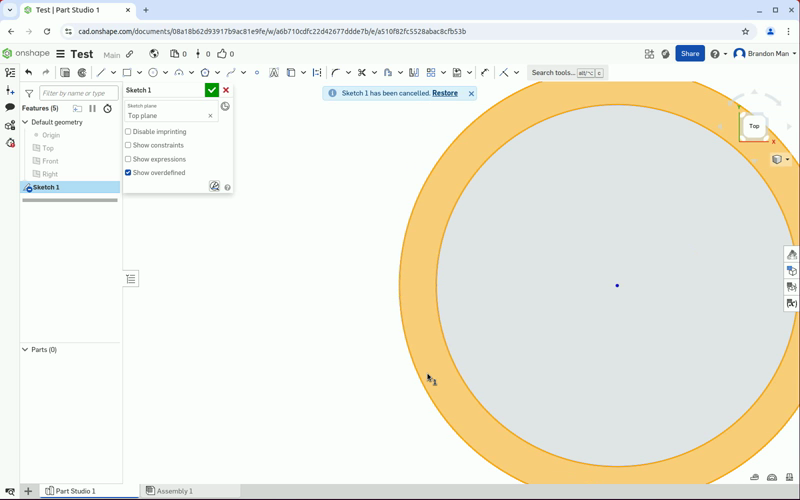
scroll(-6)
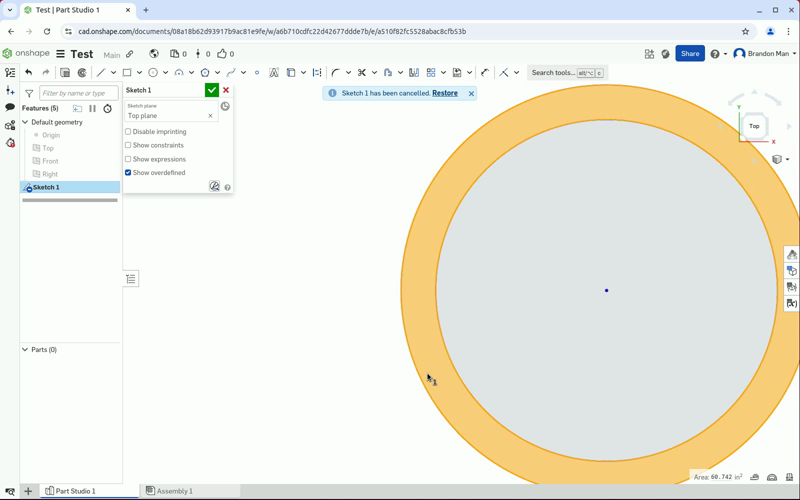
scroll(-6)
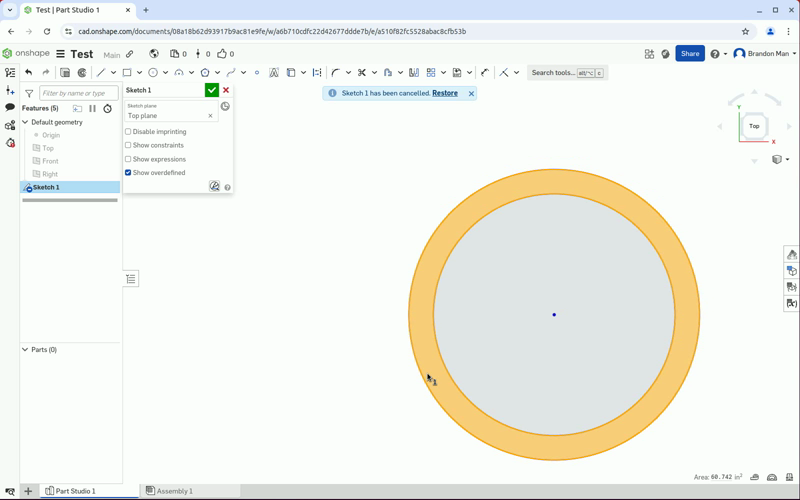
scroll(-6)
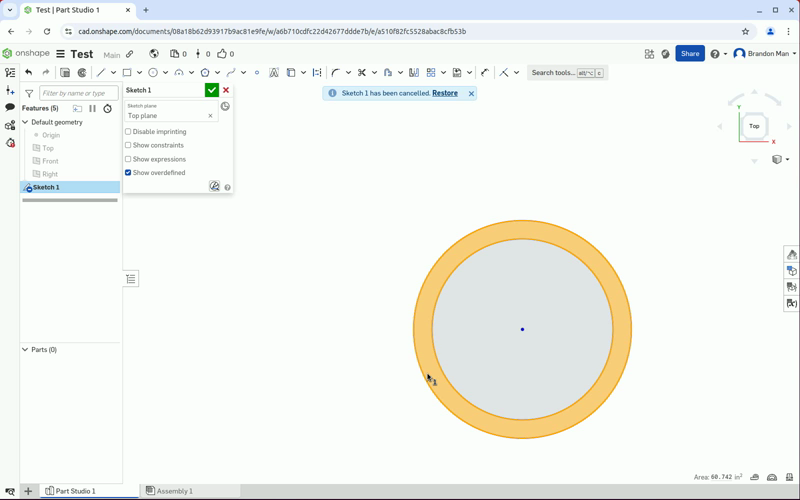
scroll(-6)
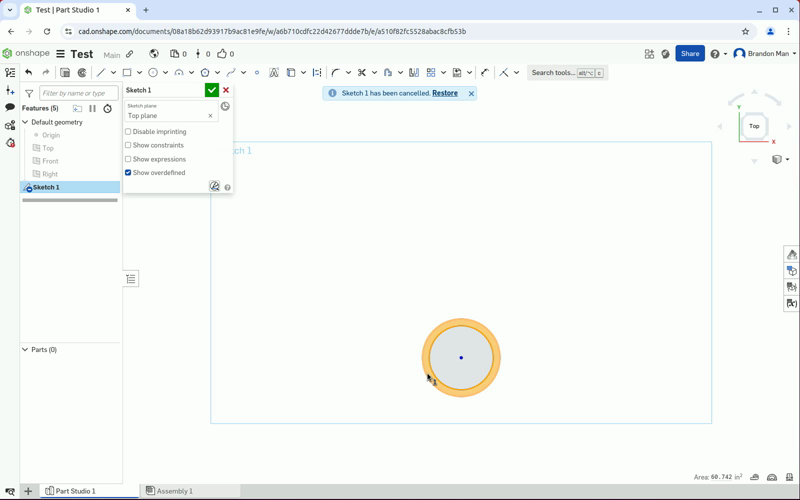
mouse_move(73, 352)
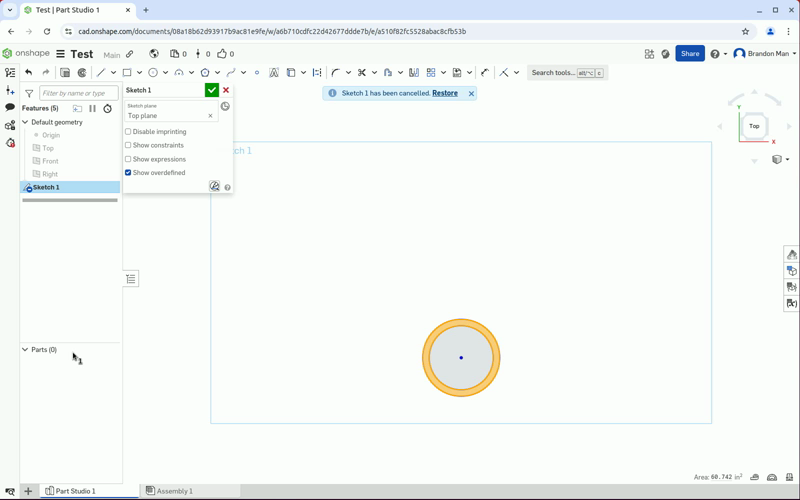
key(shift+y)
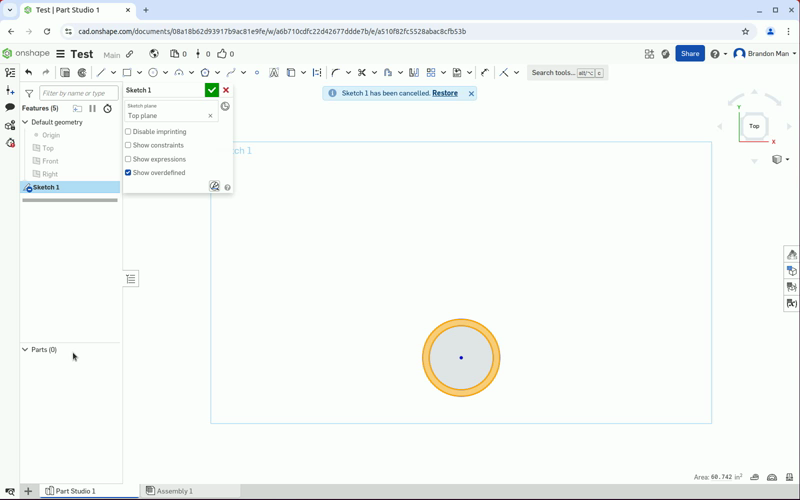
key(shift+e)
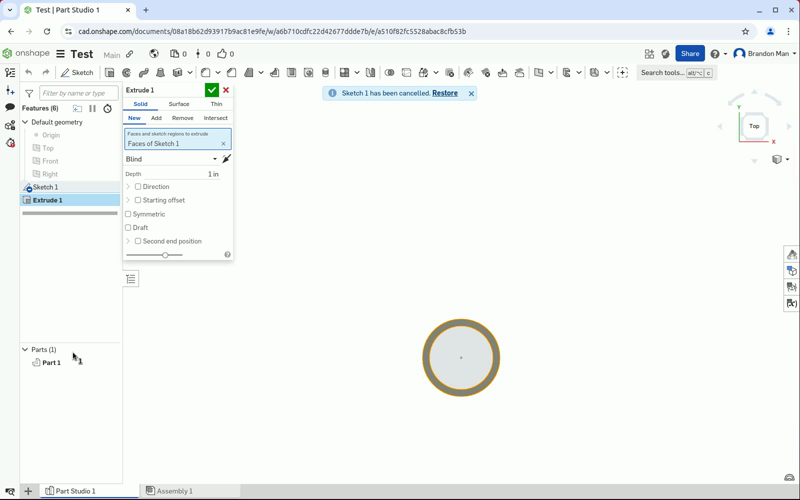
mouse_move(143, 106)
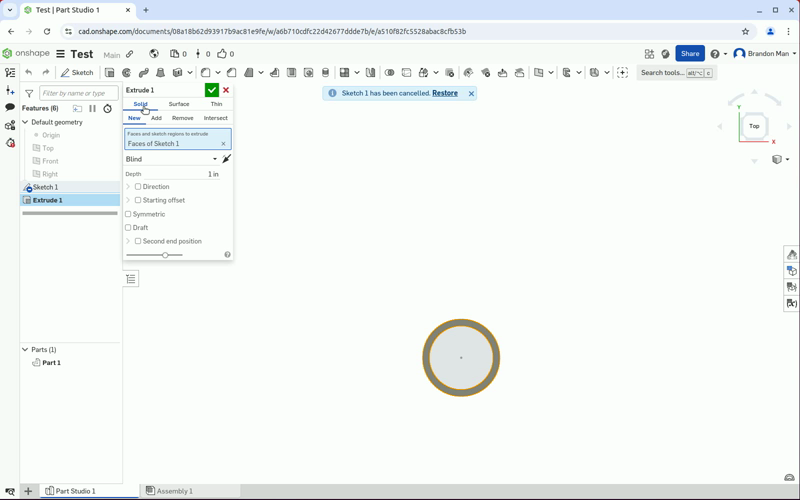
click(143, 106)
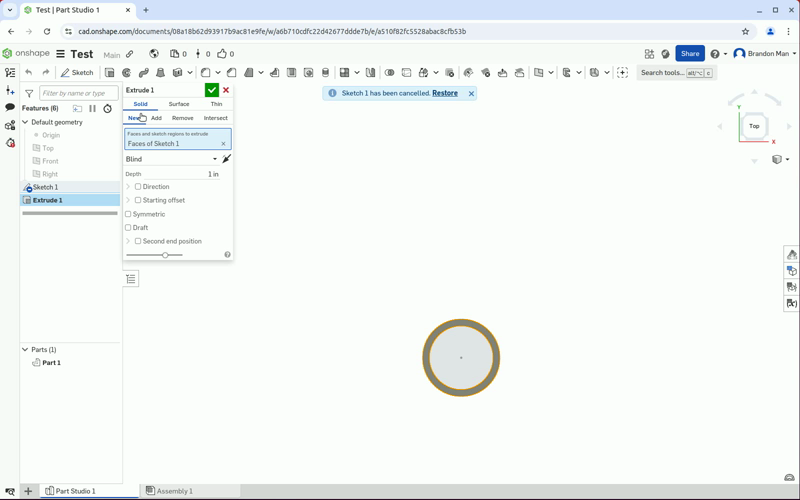
mouse_move(137, 120)
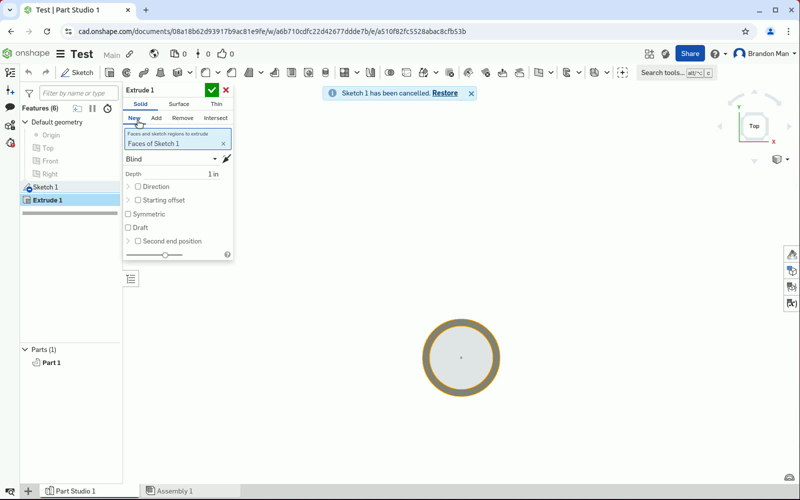
click(137, 120)
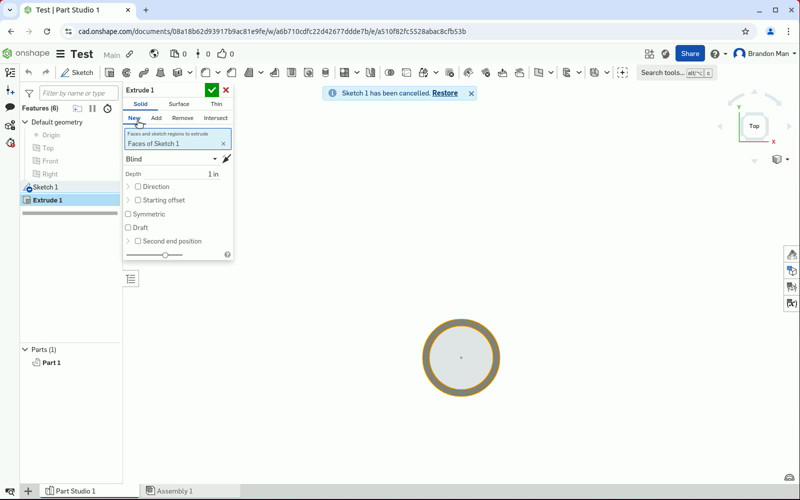
key(tab, 4)
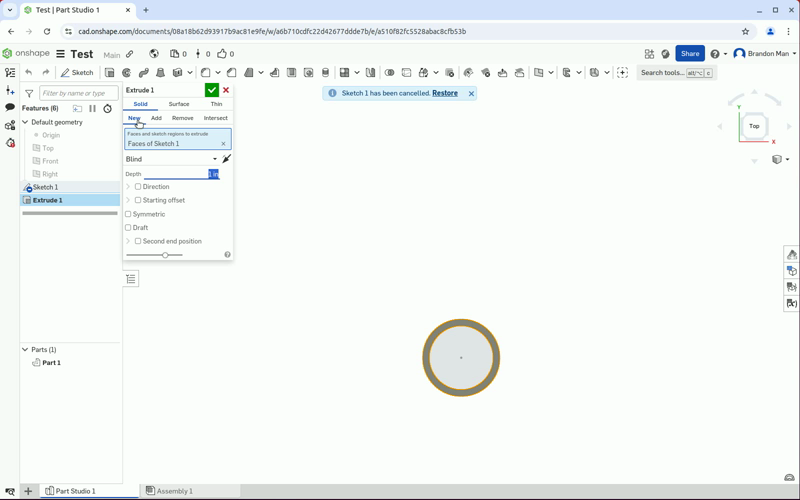
text(4.092)
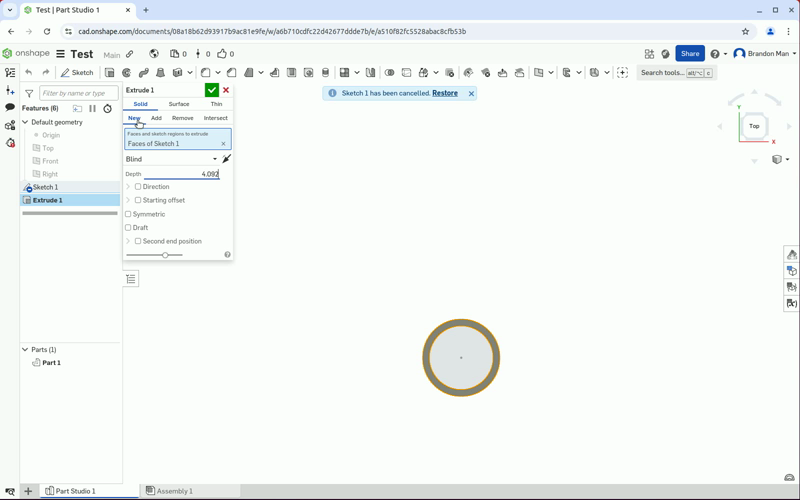
key(enter)
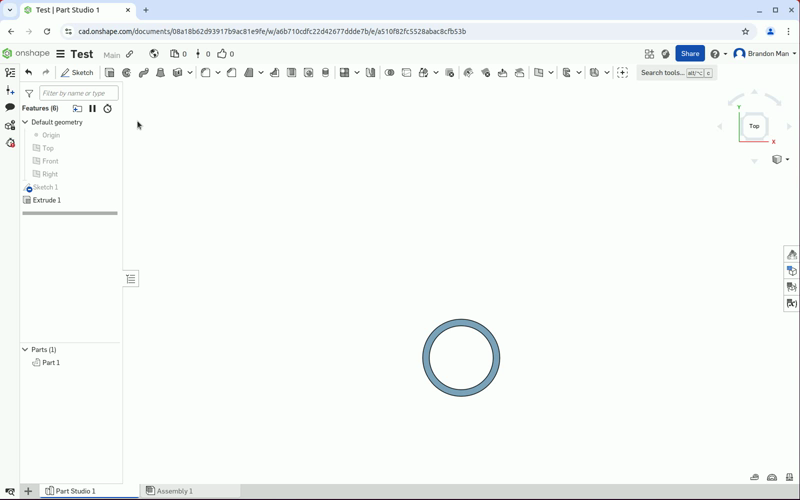
key(shift+h)
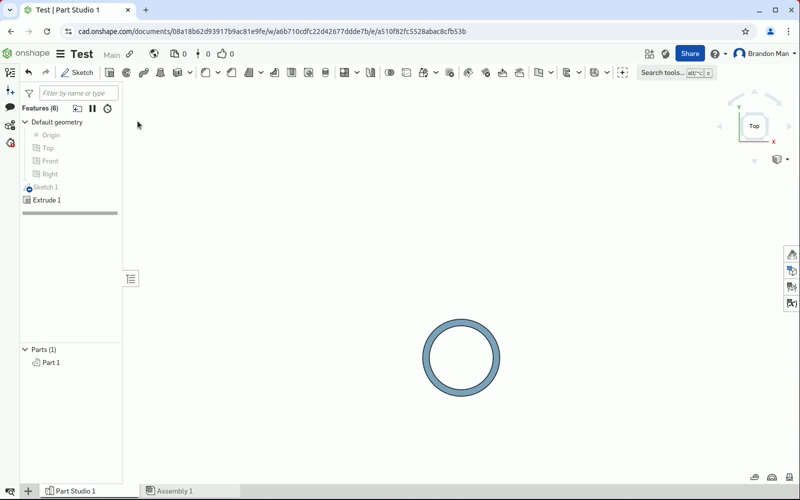
key(shift+h)
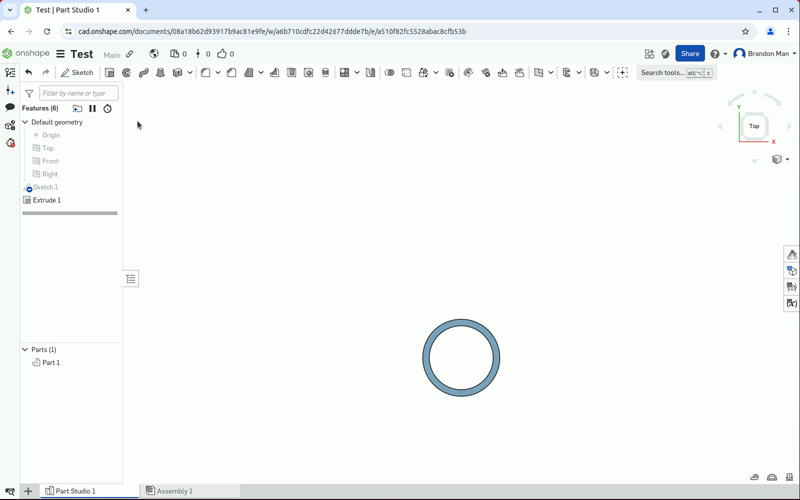
mouse_move(73, 189)
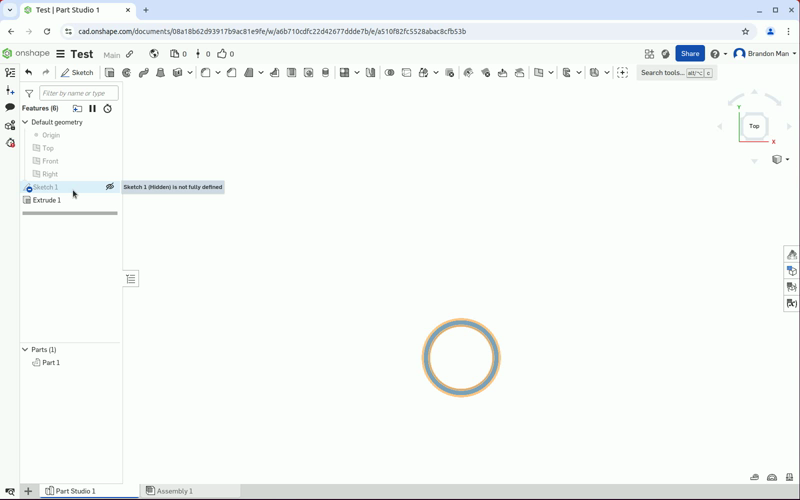
click(73, 189)
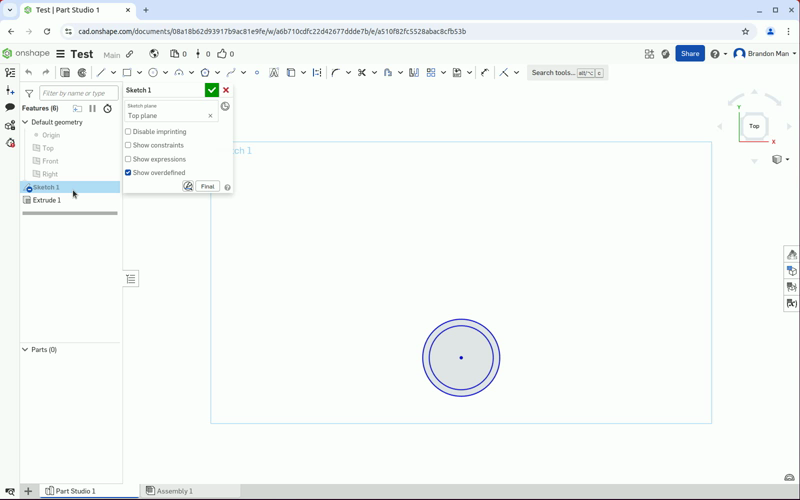
mouse_move(229, 92)
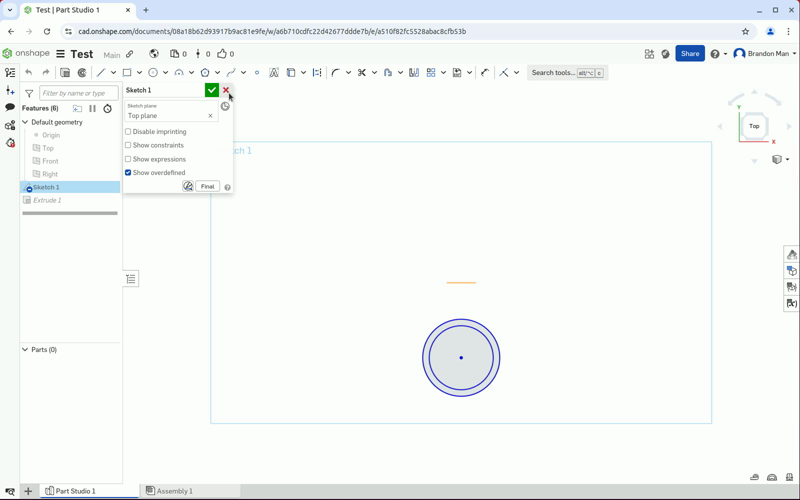
click(229, 92)
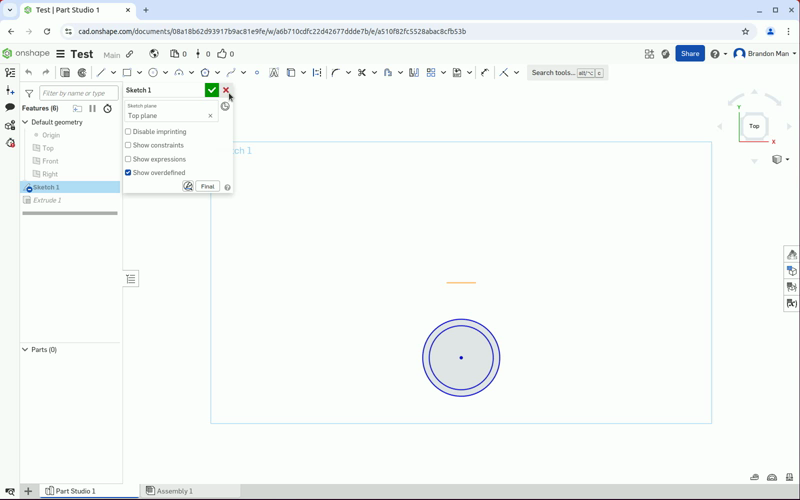
key(shift+s)
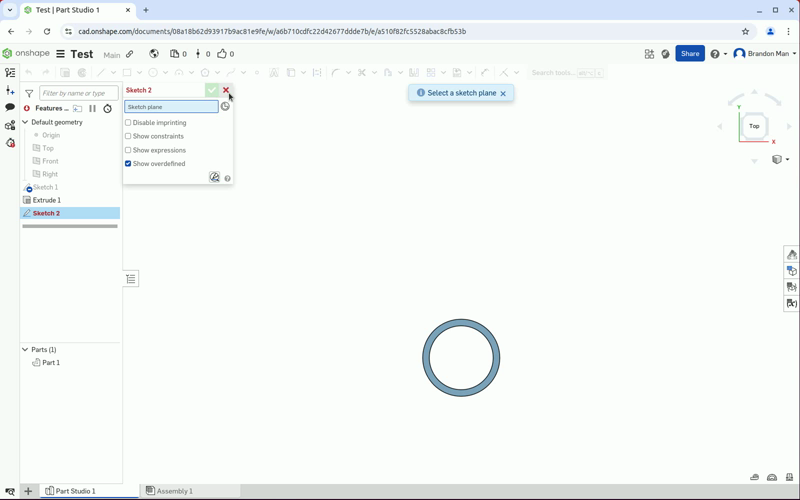
mouse_move(73, 150)
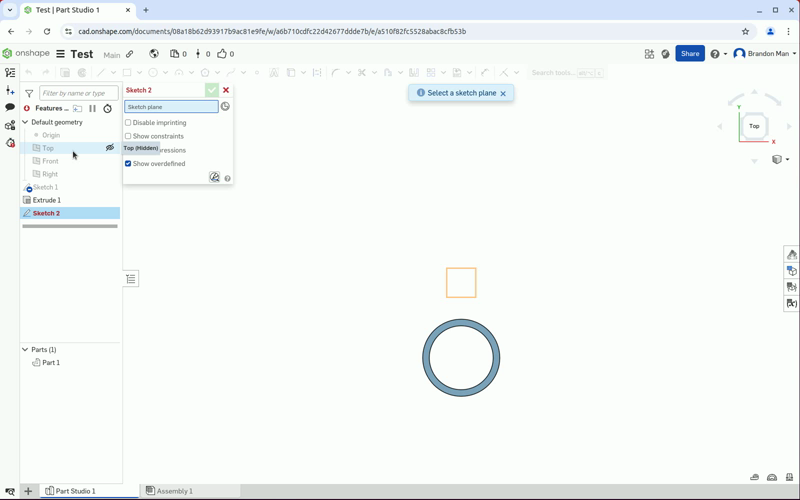
click(73, 150)
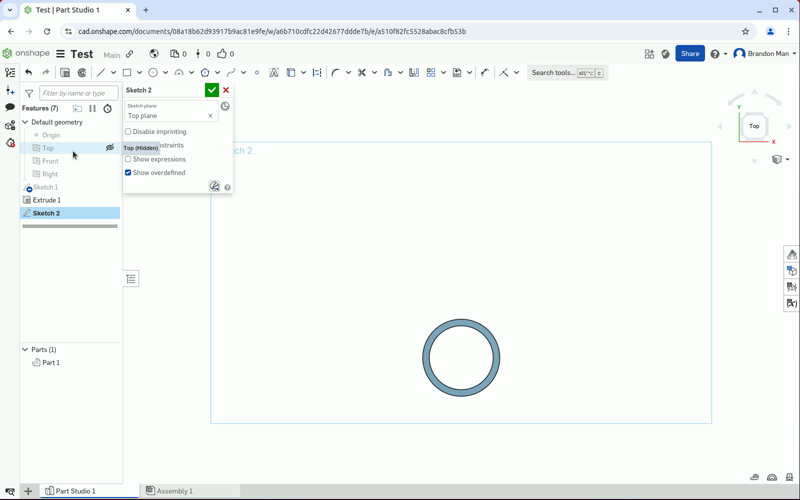
mouse_move(73, 352)
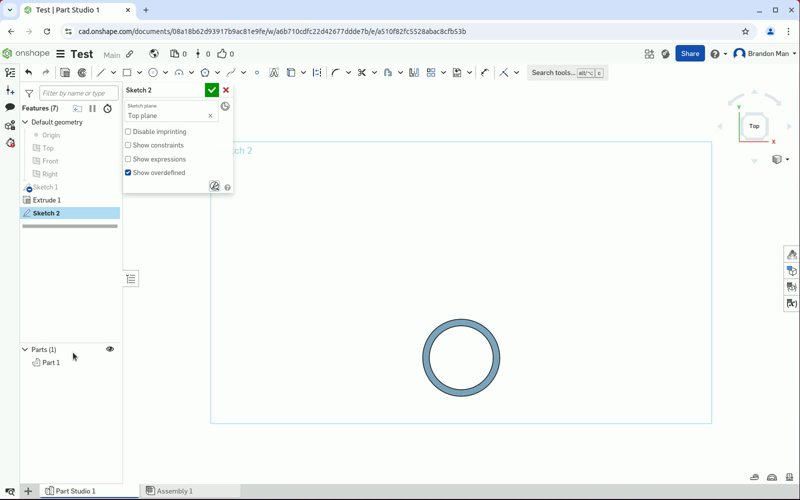
key(y)
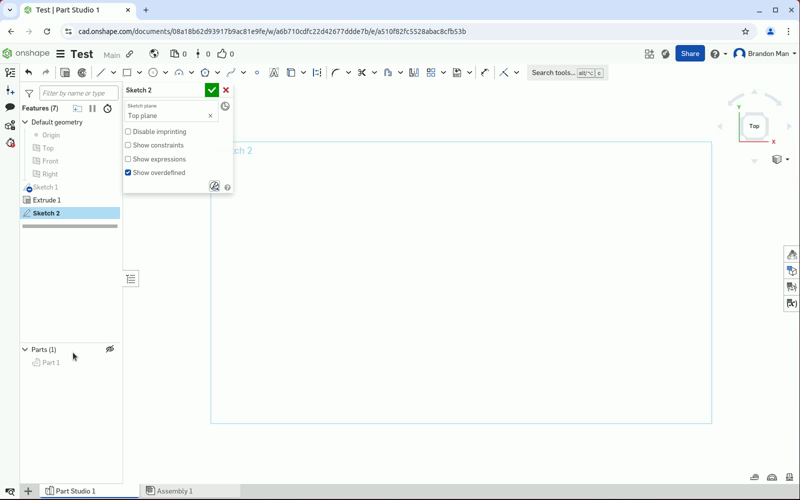
key(c)
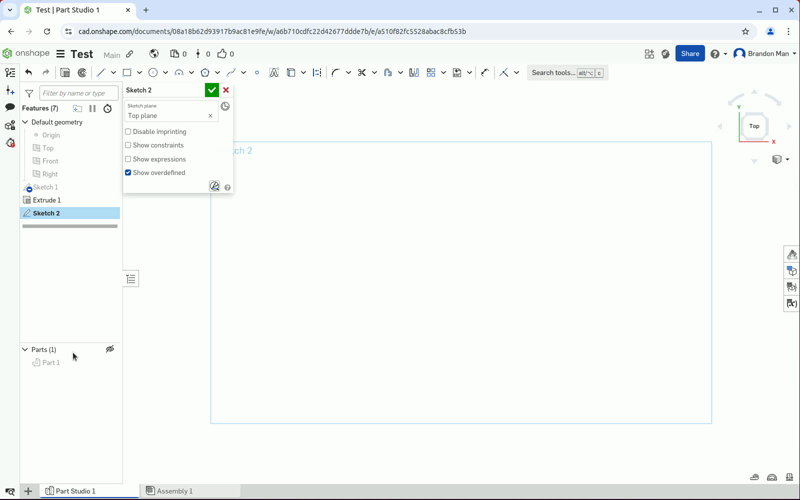
key_down(shift)
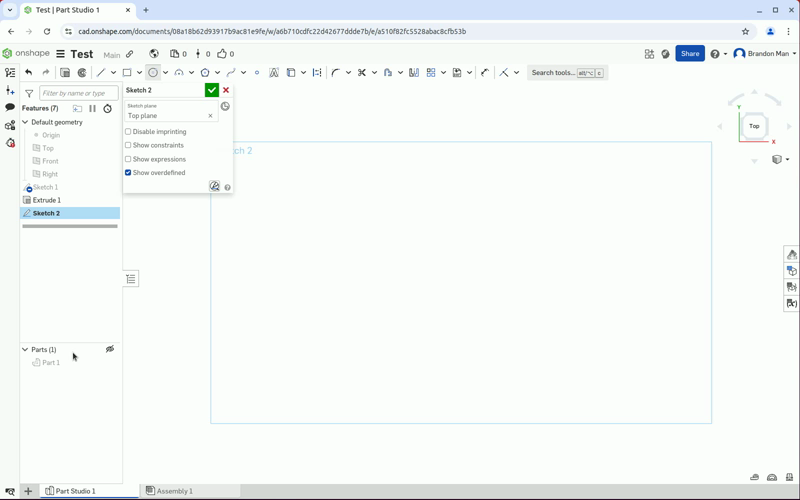
mouse_move(461, 282)
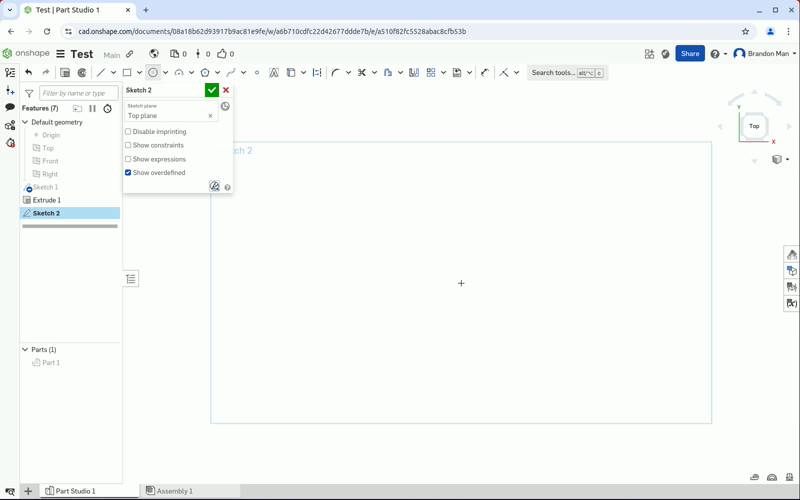
click(461, 282)
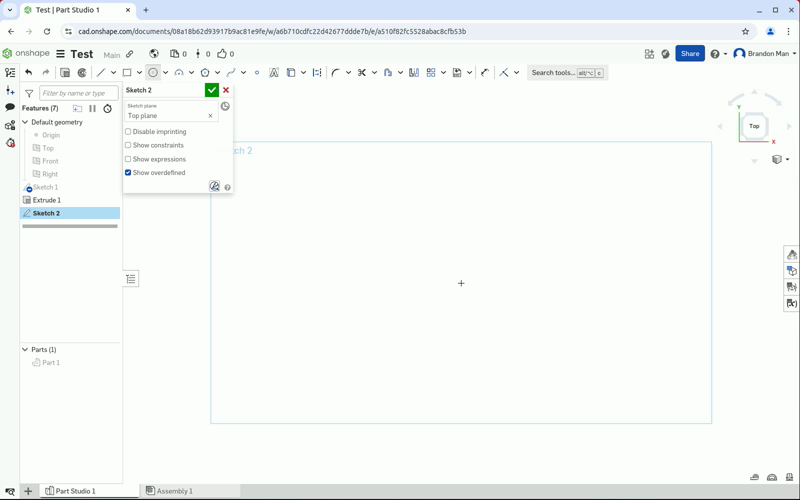
key_up(shift)
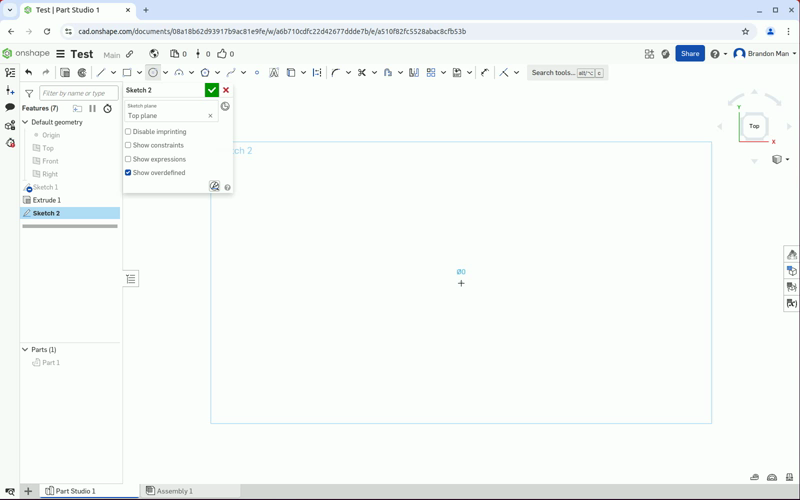
mouse_move(493, 282)
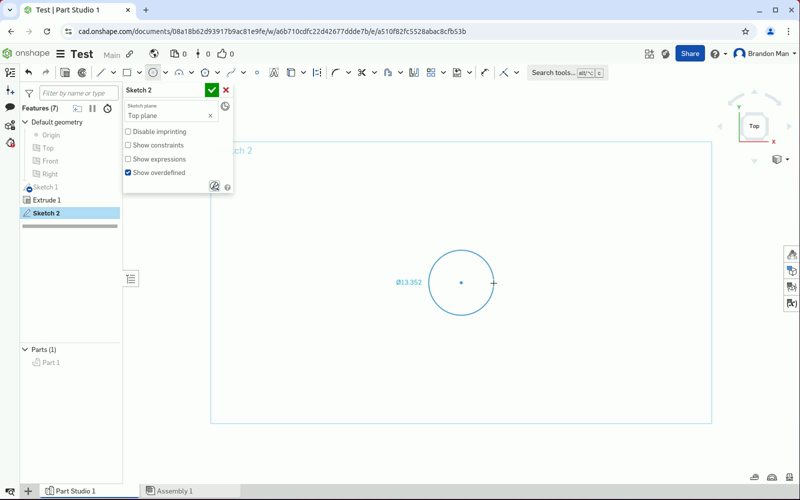
click(493, 282)
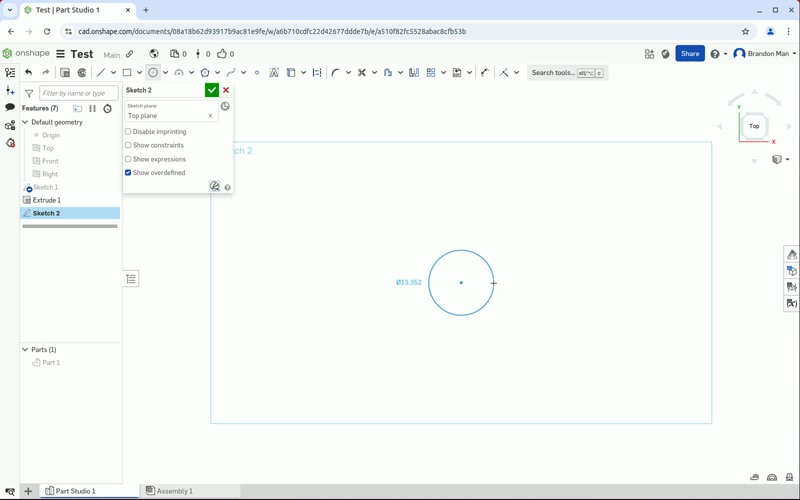
key(esc)
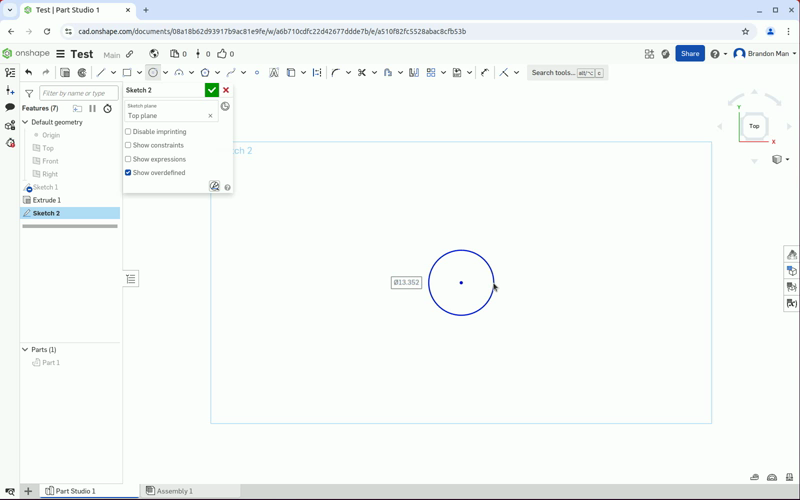
mouse_move(439, 274)
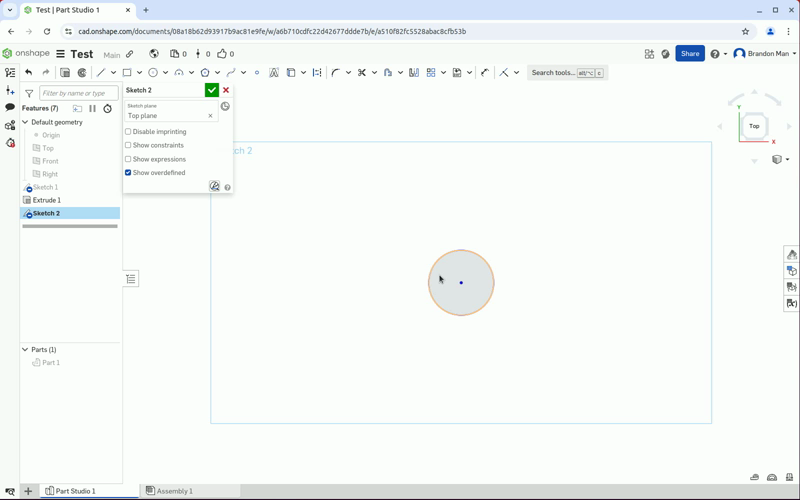
click(439, 274)
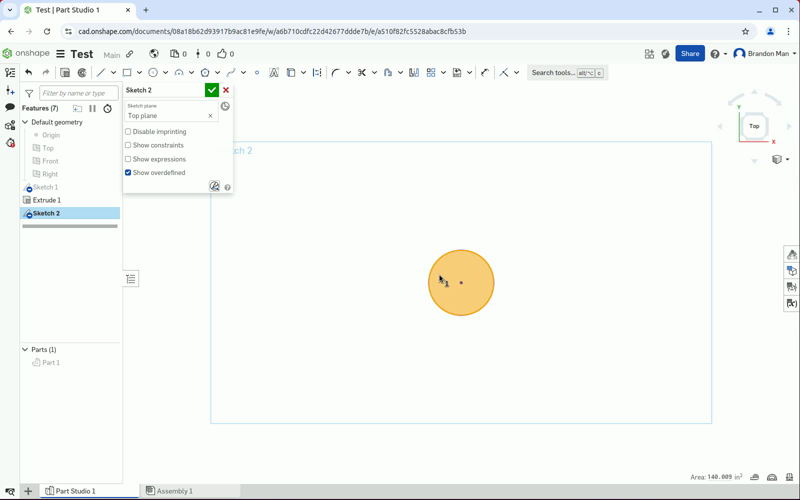
mouse_move(73, 352)
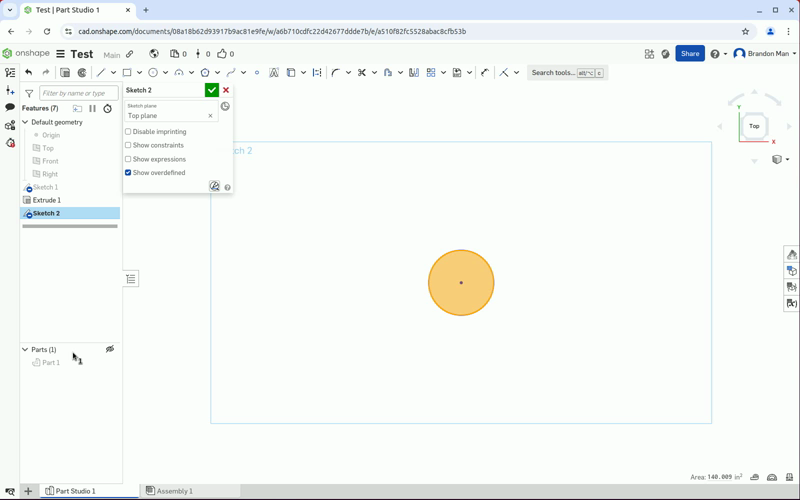
key(shift+y)
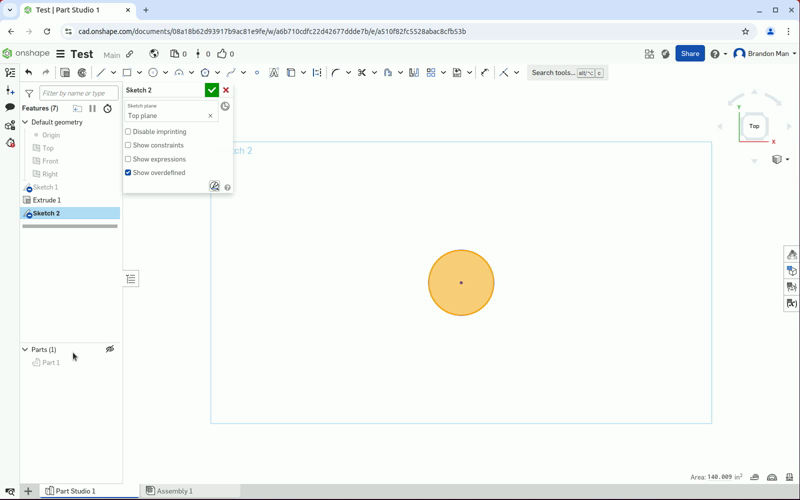
key(shift+e)
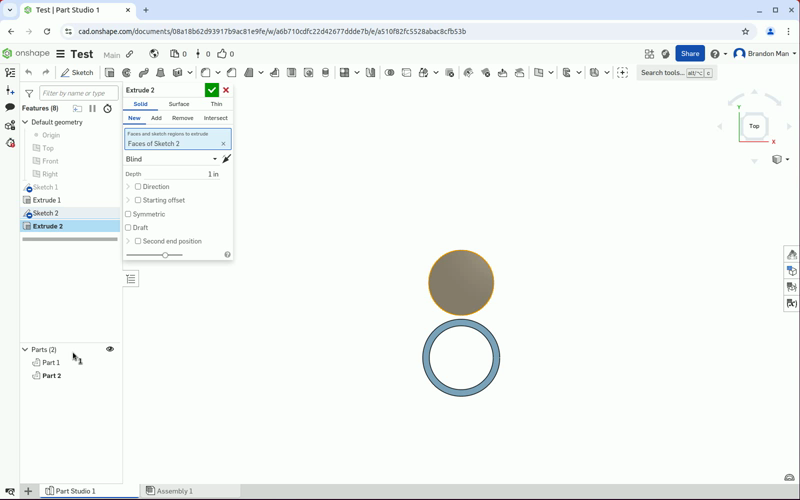
mouse_move(143, 106)
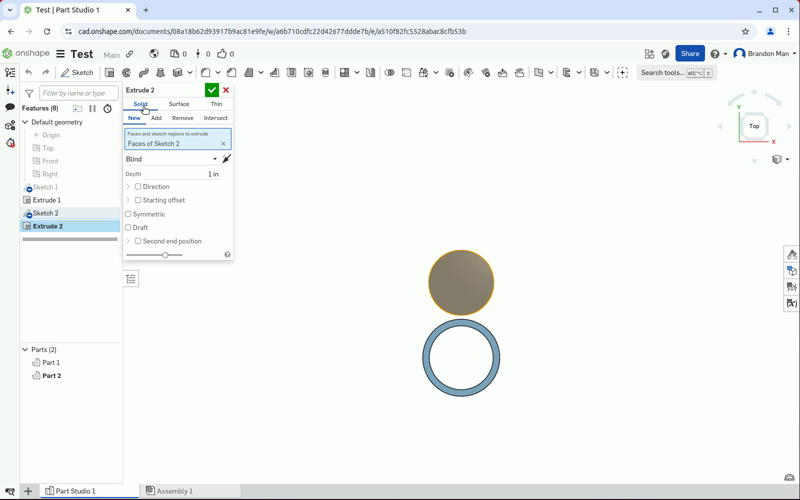
click(143, 106)
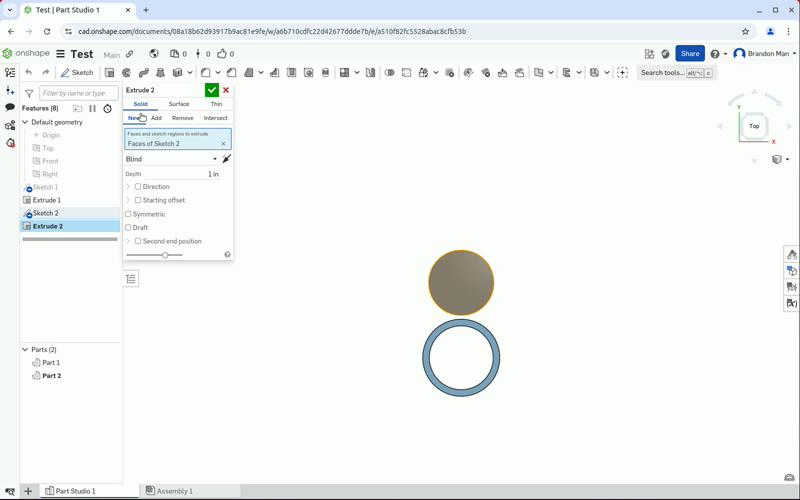
mouse_move(137, 120)
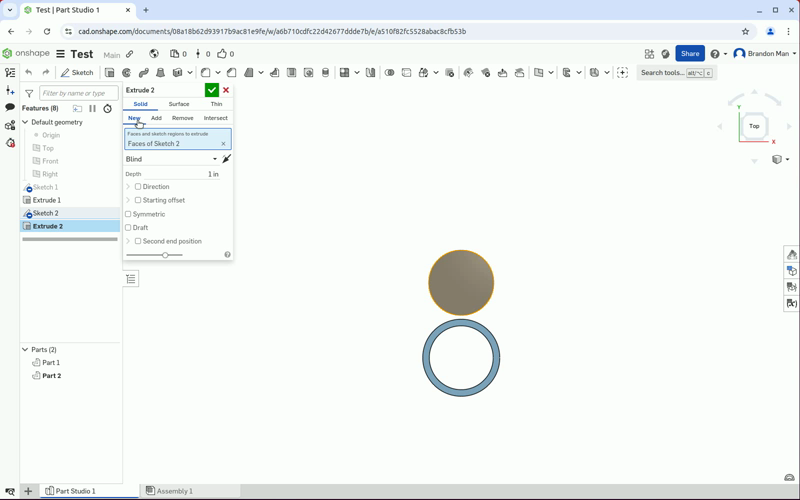
click(137, 120)
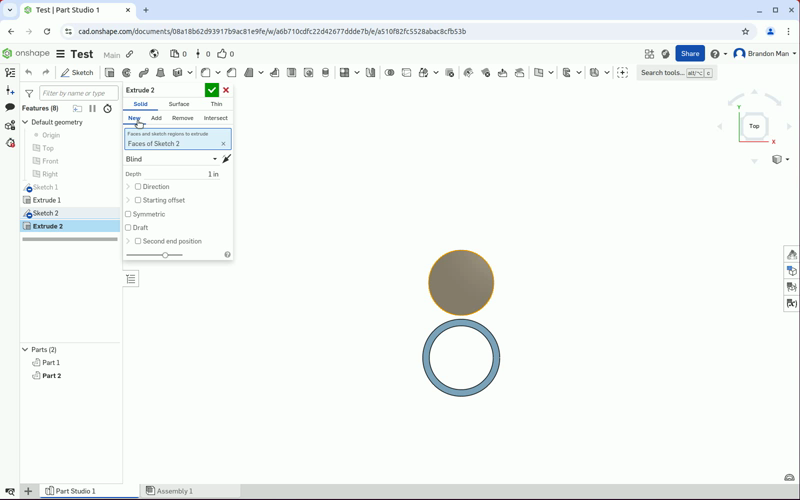
key(tab, 4)
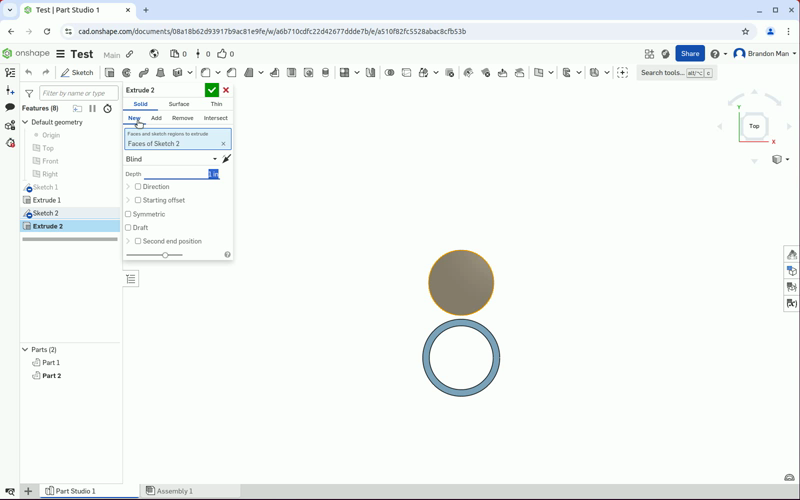
text(4.092)
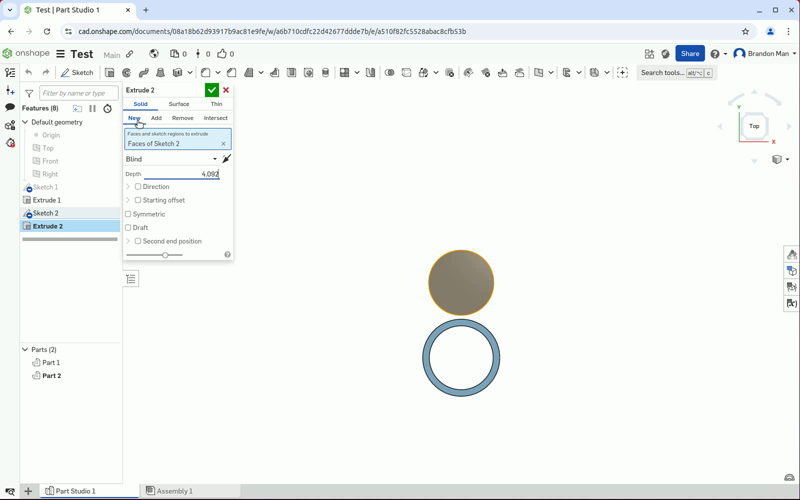
key(enter)
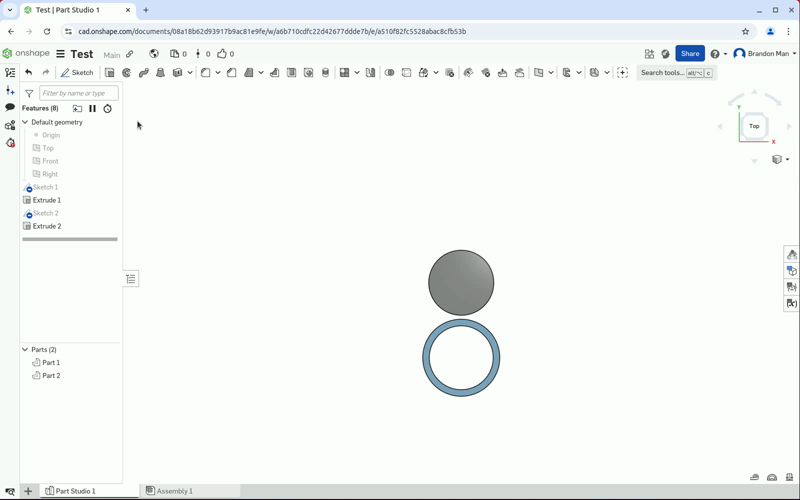
key(shift+h)
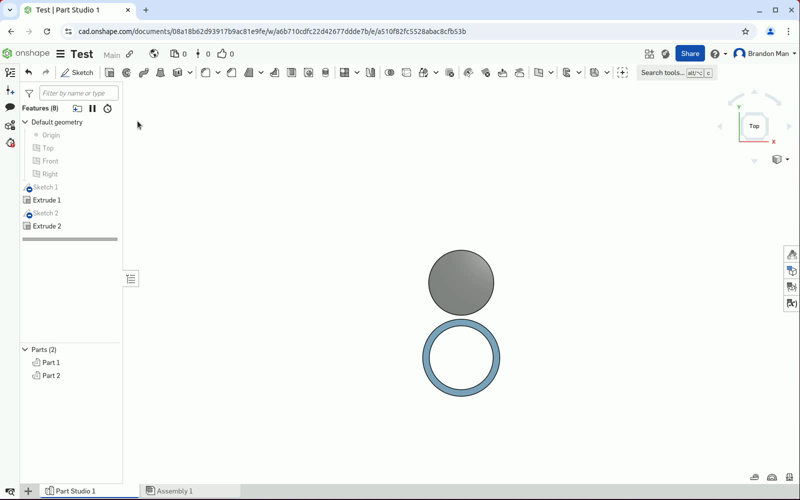
key(shift+h)
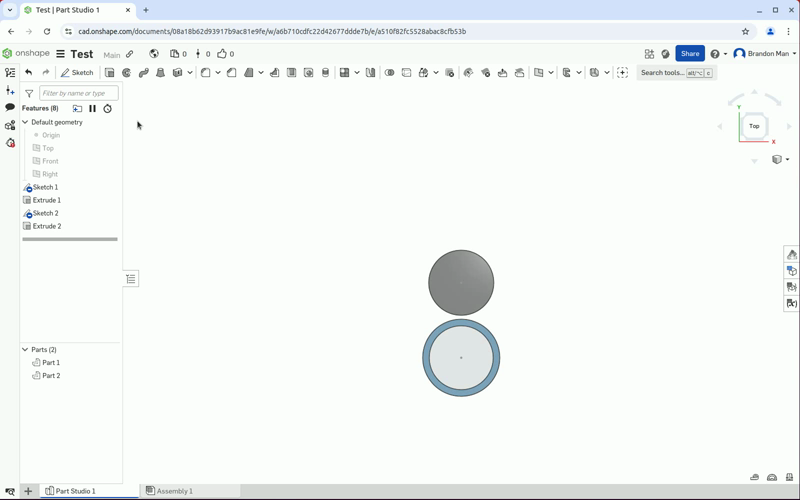
key(shift+7)
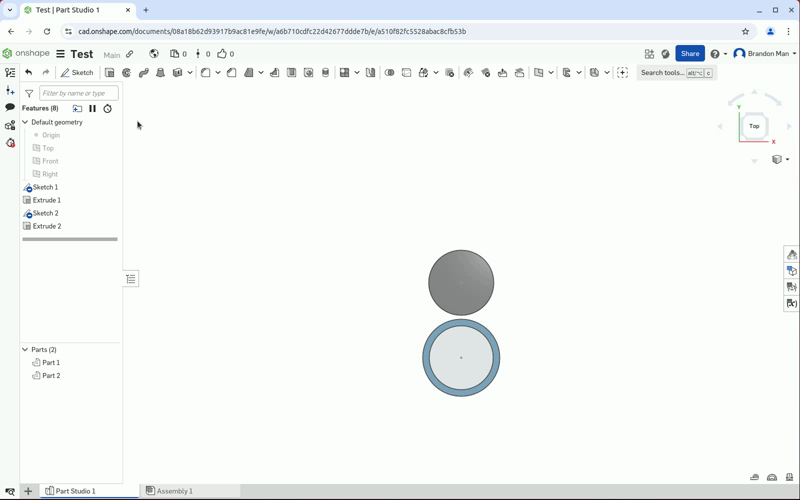
key(up, 3)
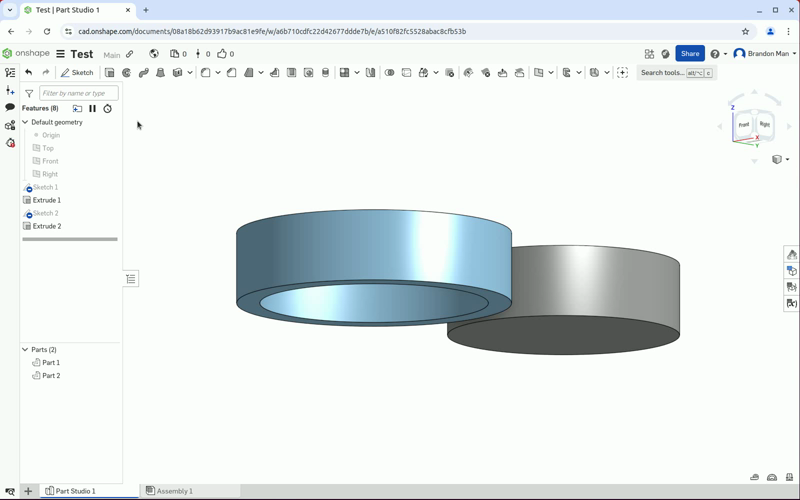
key(left, 3)
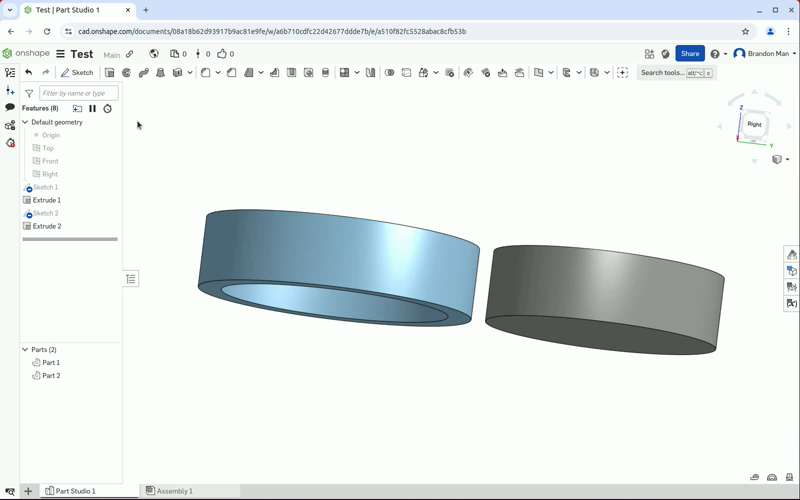
key(right, 3)
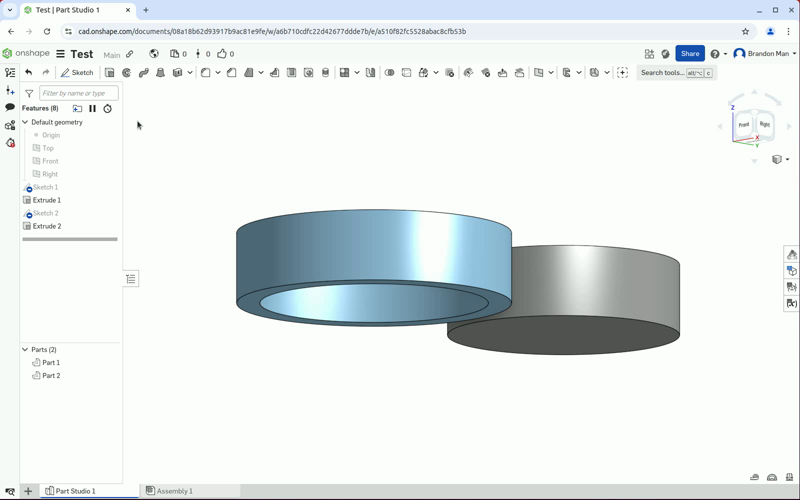
key(down, 3)
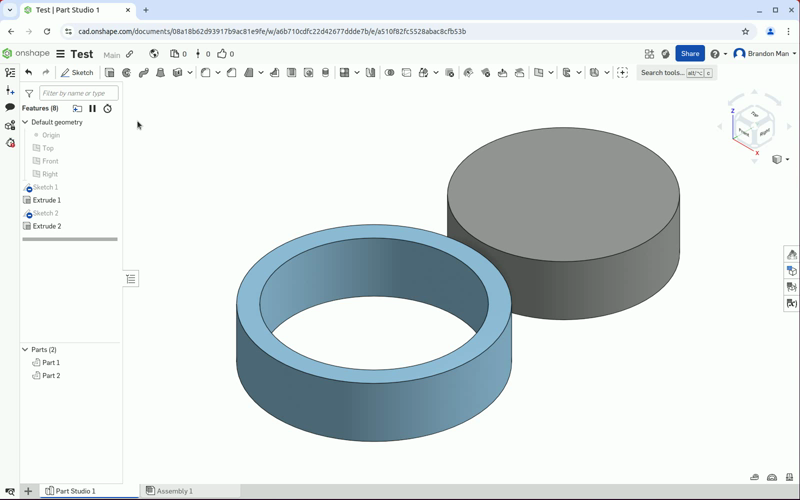
mouse_move(73, 189)
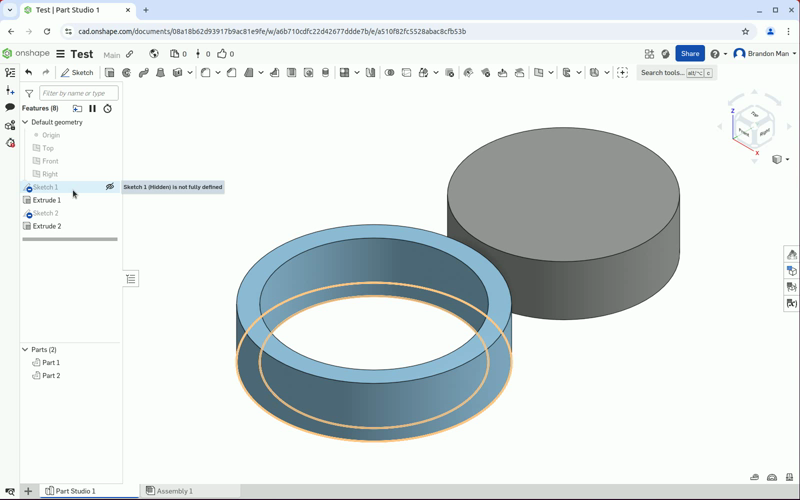
click(73, 189)